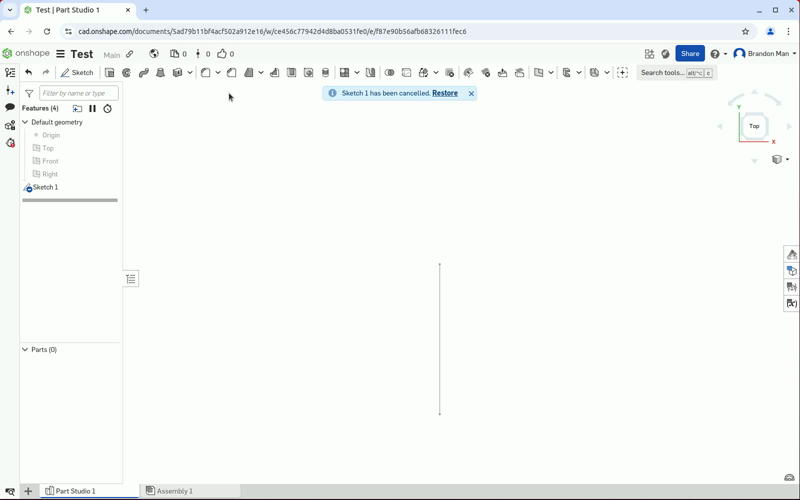
key(shift+h)
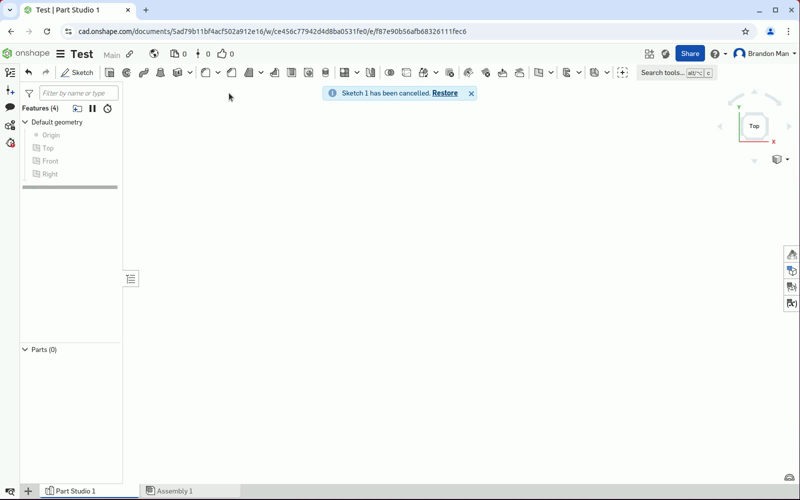
key(shift+s)
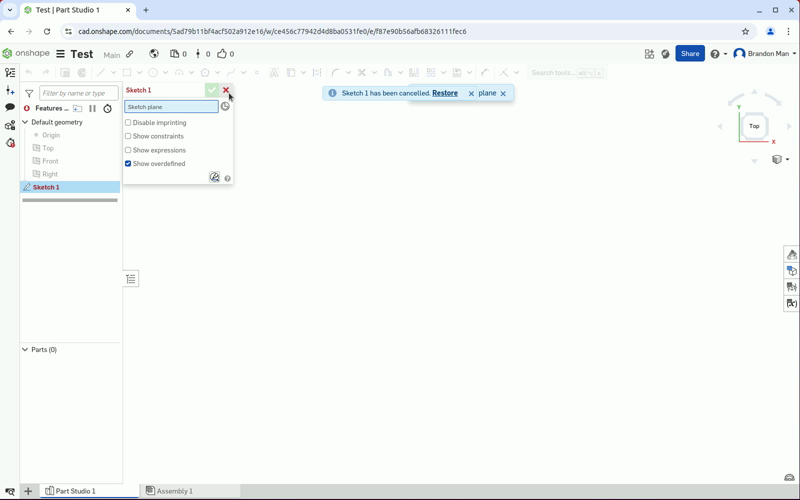
mouse_move(73, 150)
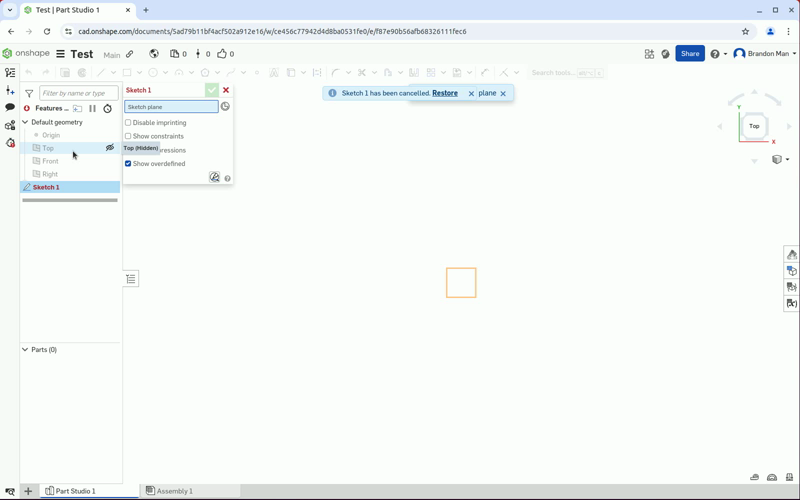
click(73, 150)
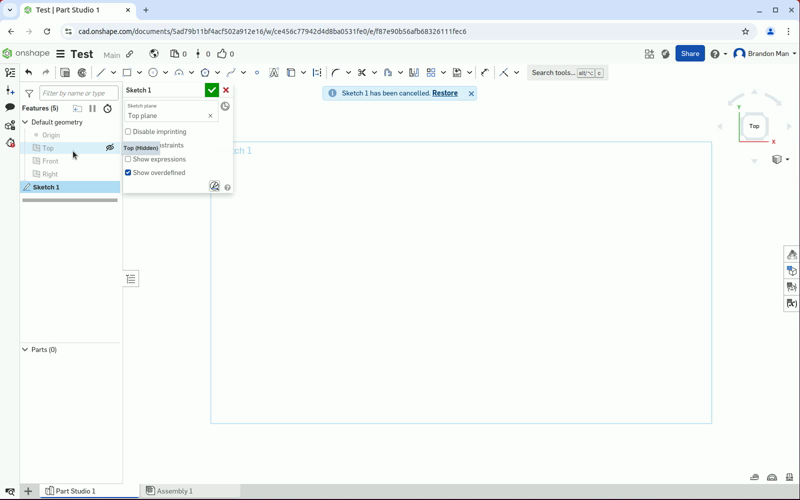
mouse_move(73, 352)
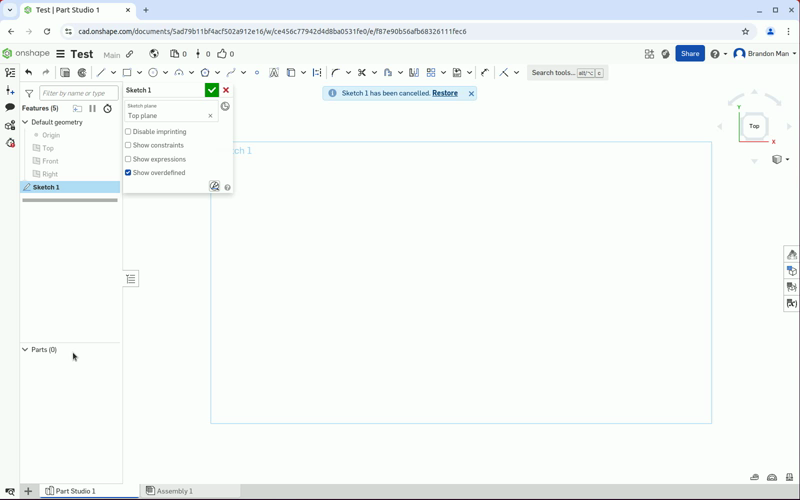
key(y)
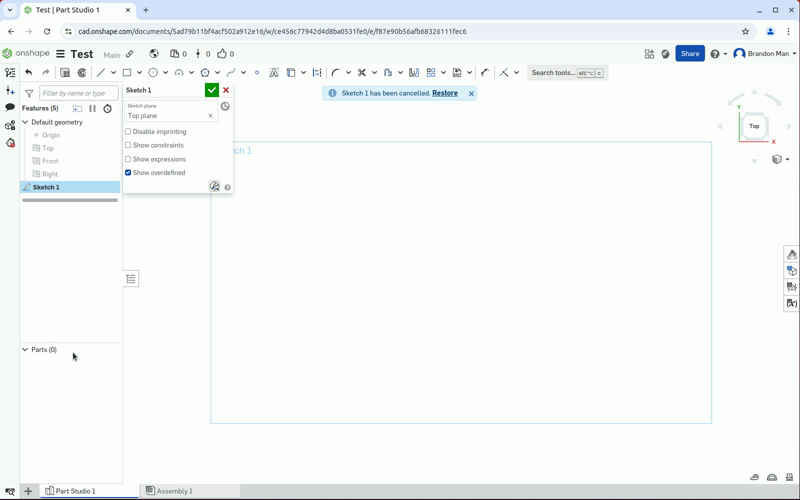
key(l)
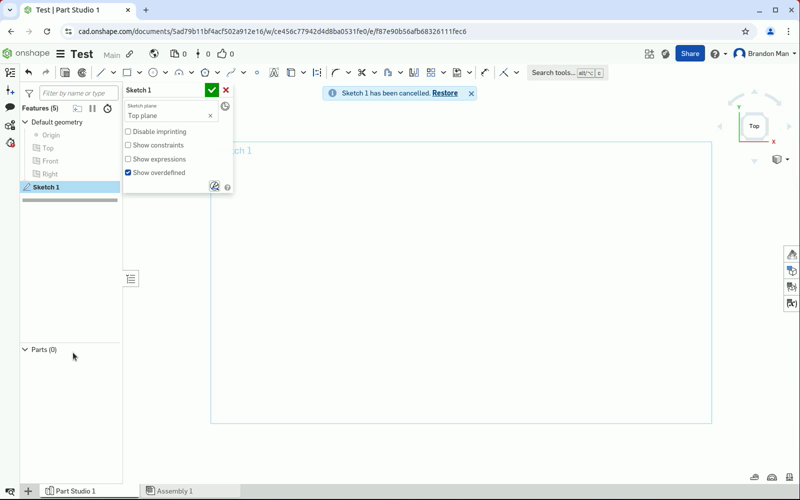
key_down(shift)
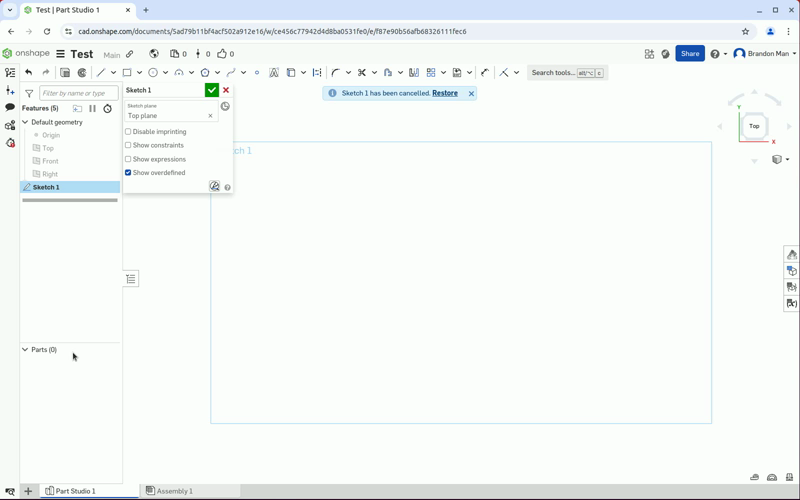
mouse_move(403, 393)
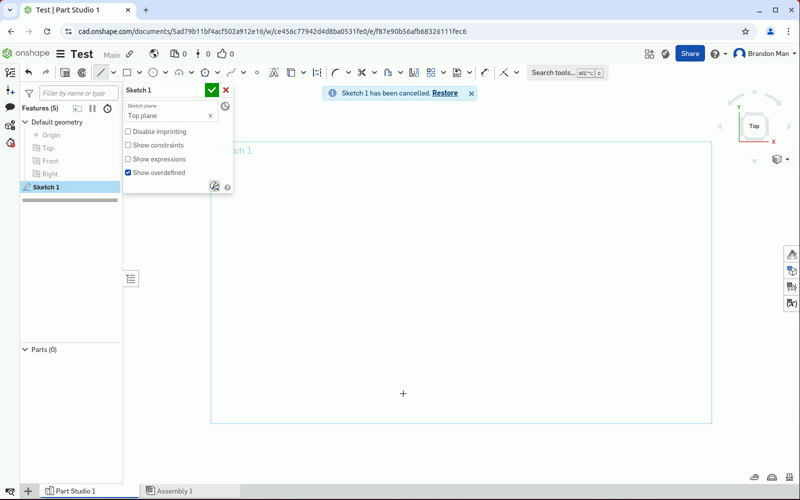
click(403, 393)
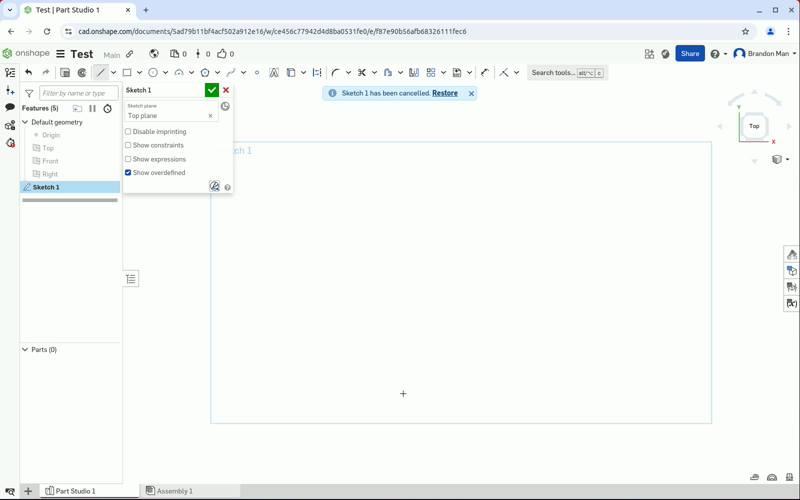
key_up(shift)
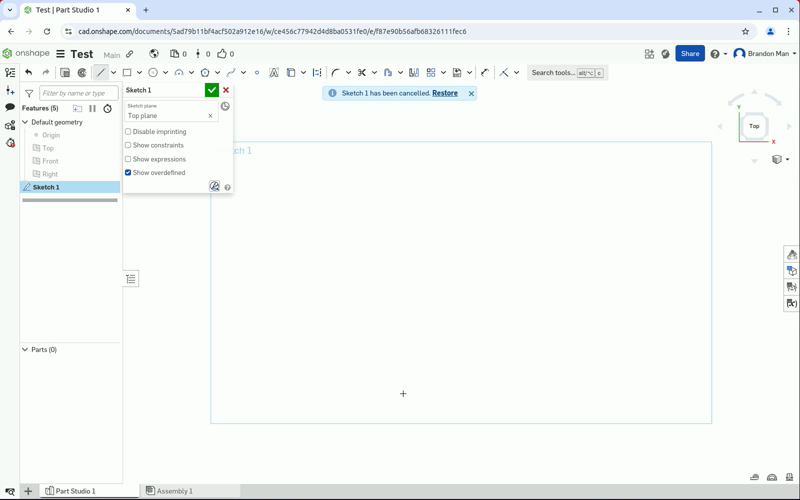
key_down(shift)
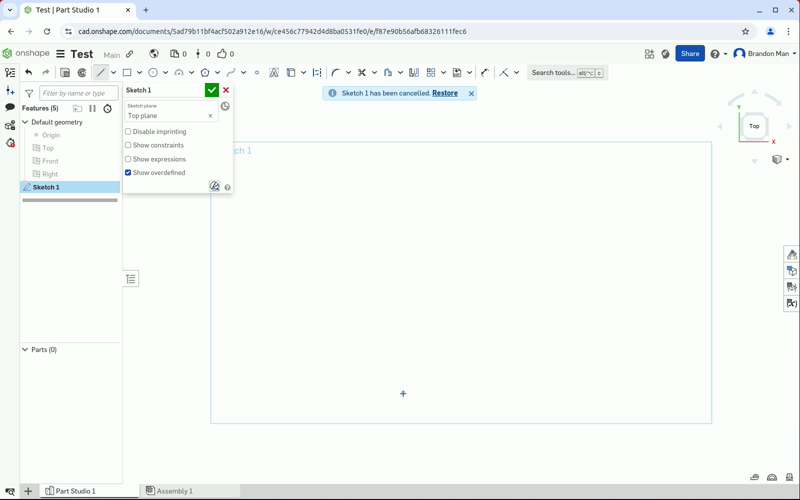
mouse_move(517, 393)
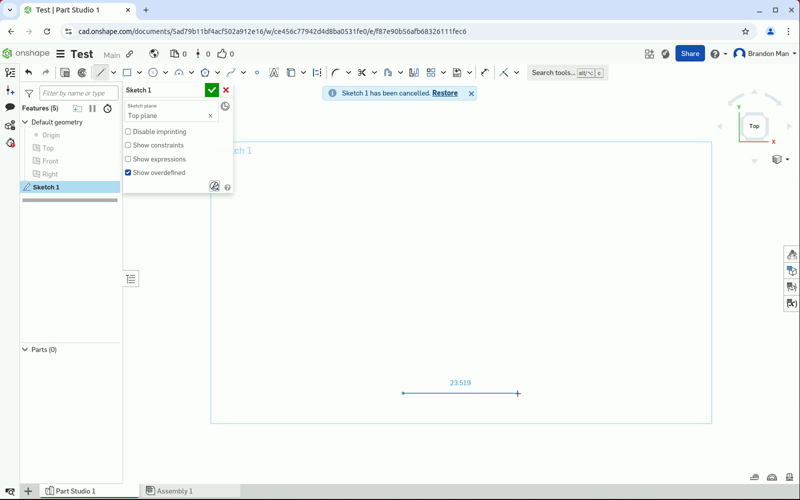
click(517, 393)
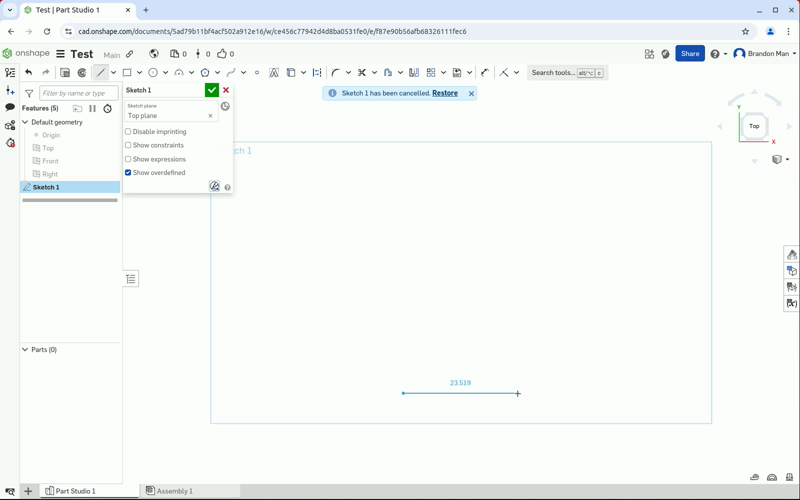
key_up(shift)
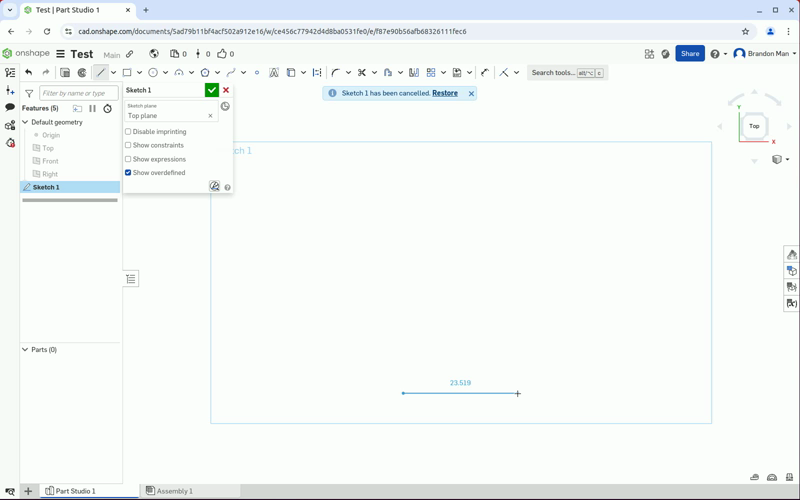
key_down(shift)
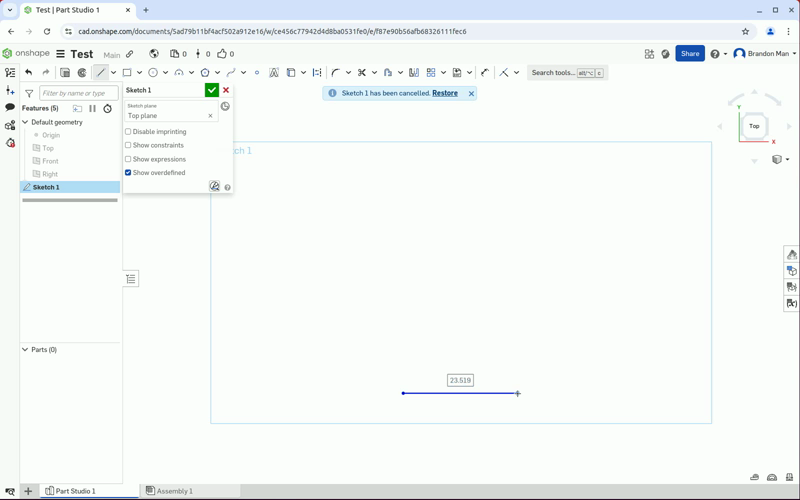
mouse_move(517, 222)
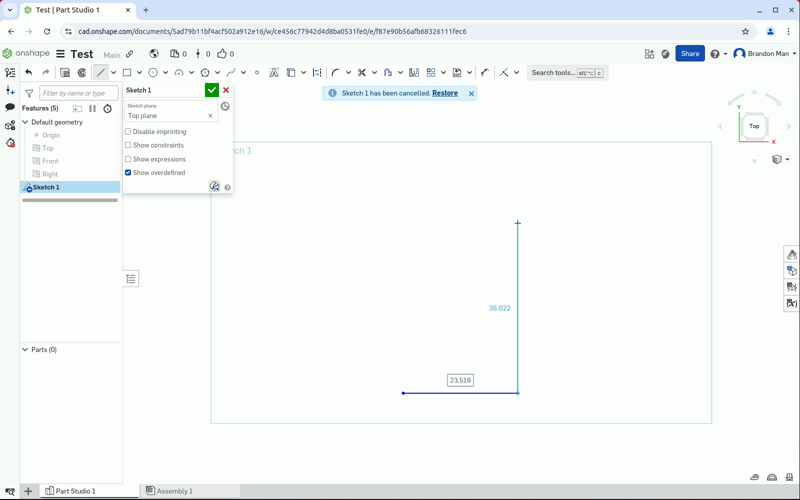
click(517, 222)
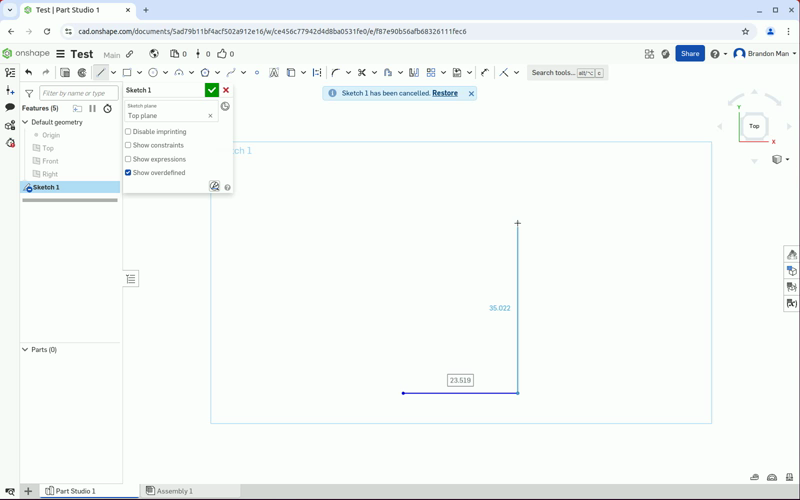
key_up(shift)
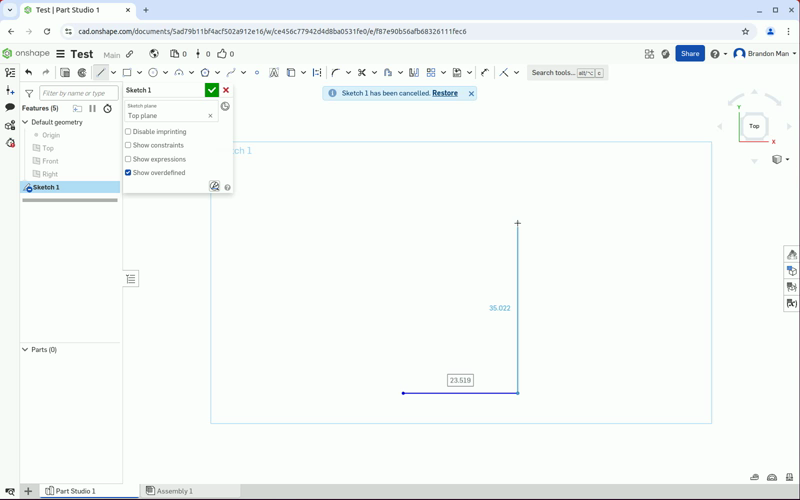
key_down(shift)
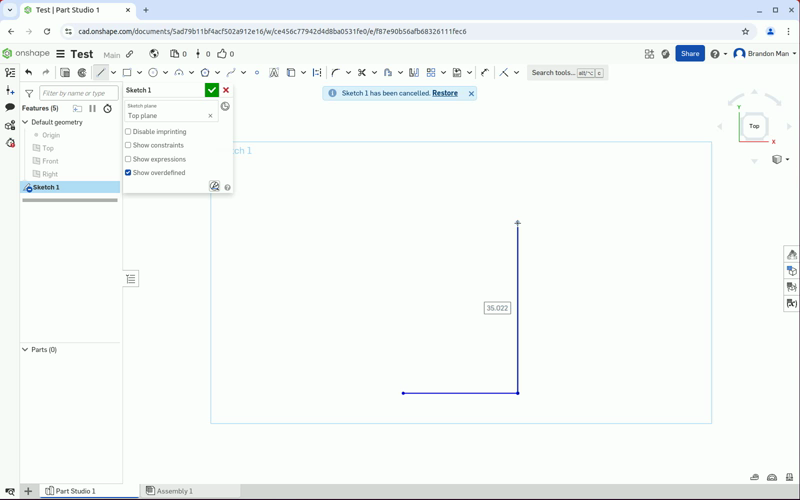
mouse_move(461, 171)
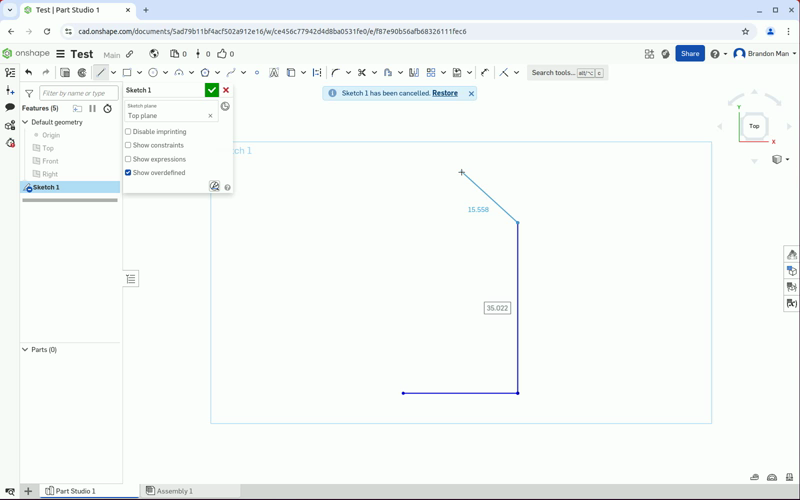
click(461, 171)
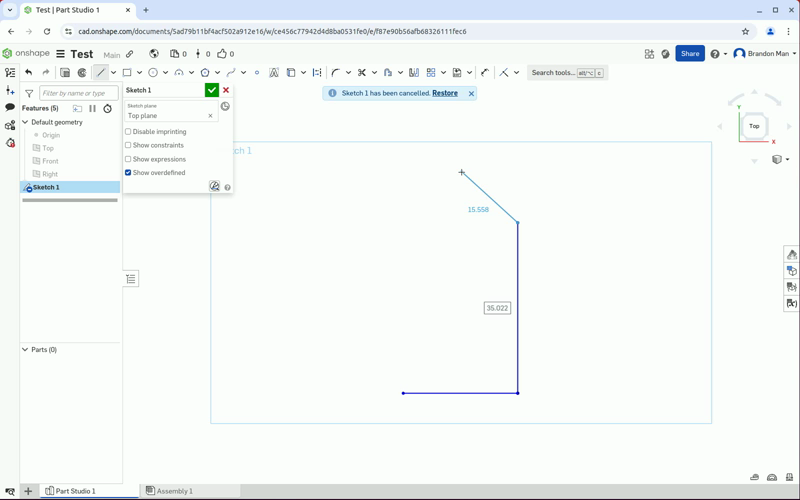
key_up(shift)
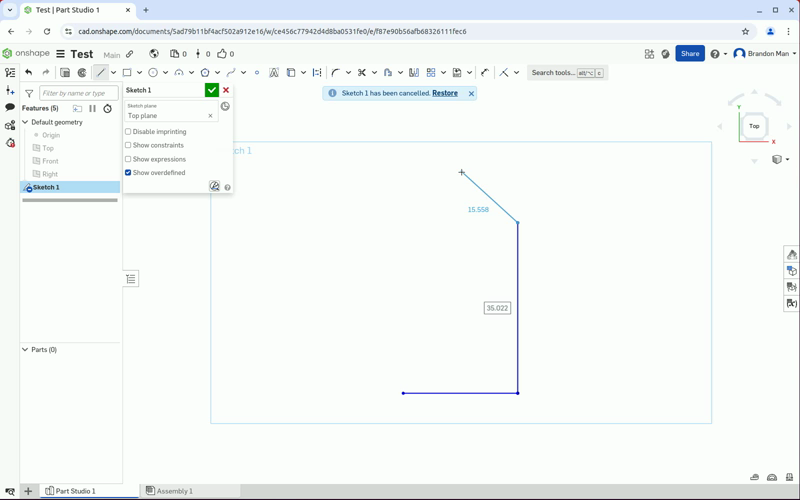
key_down(shift)
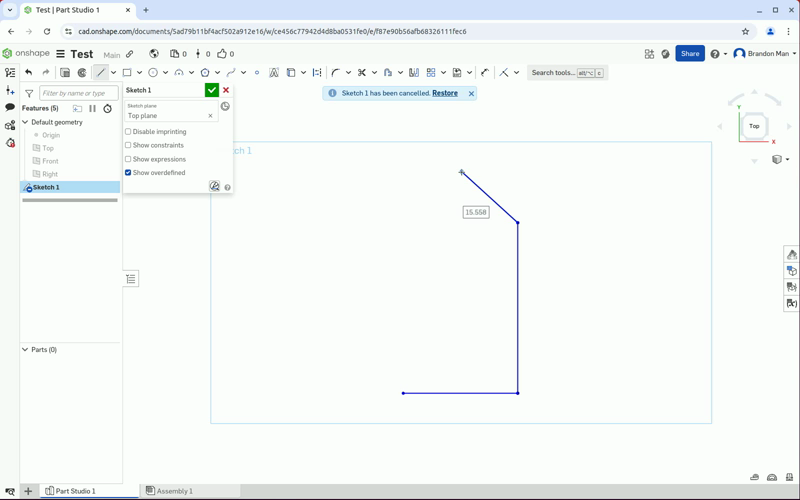
mouse_move(403, 222)
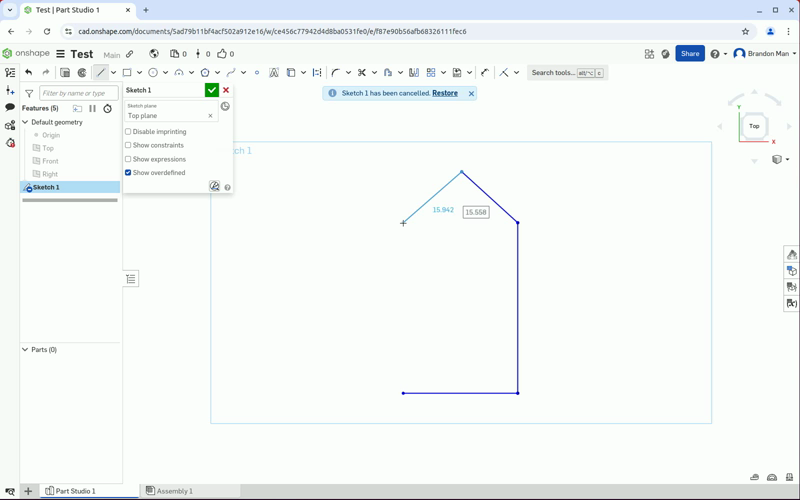
click(403, 222)
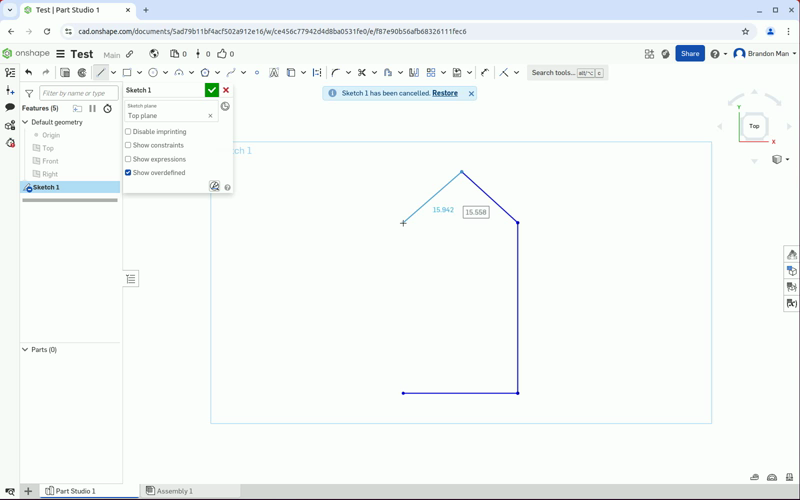
key_up(shift)
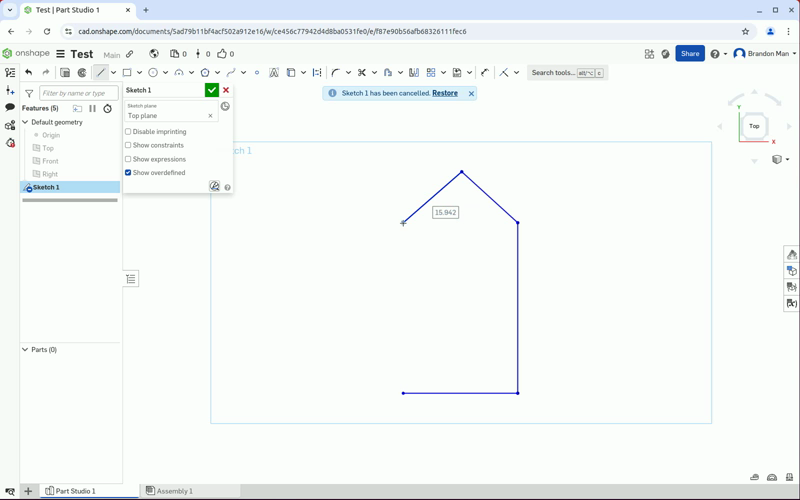
key_down(shift)
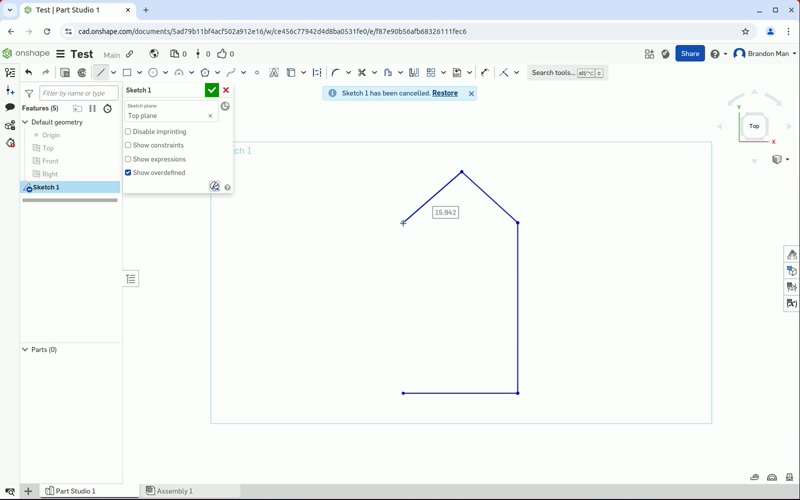
mouse_move(403, 393)
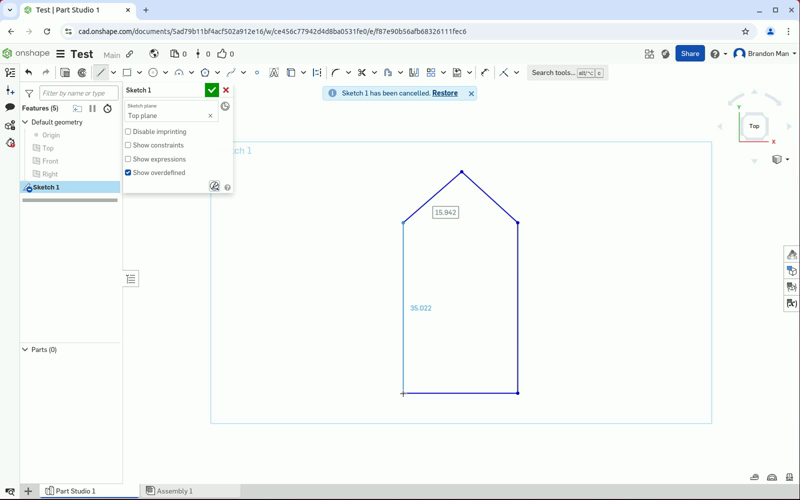
key_up(shift)
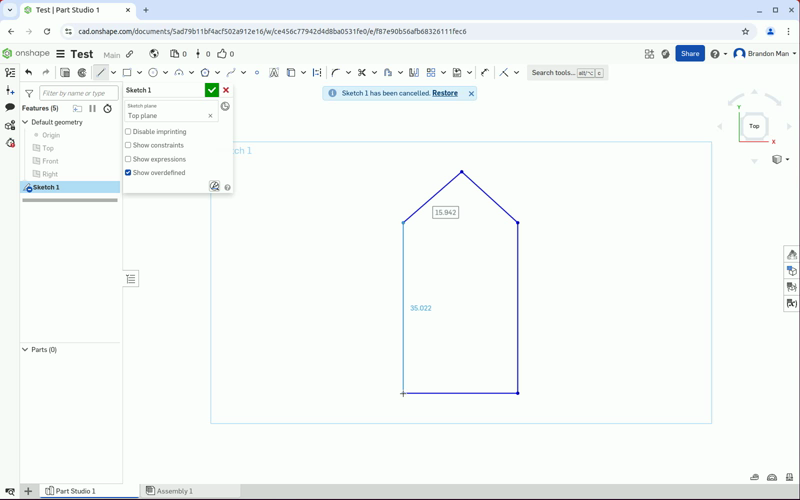
click(403, 393)
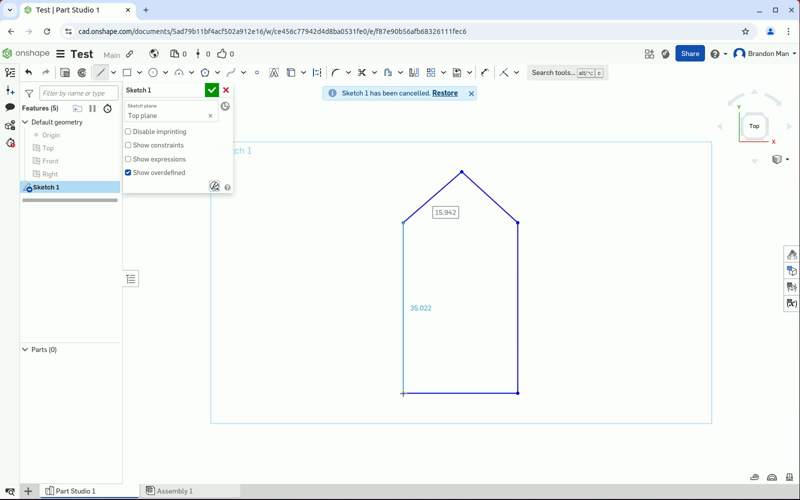
key(esc)
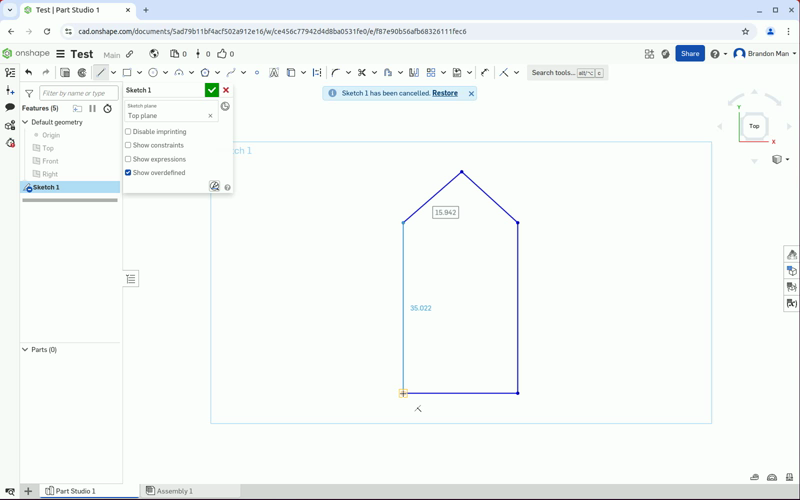
mouse_move(424, 355)
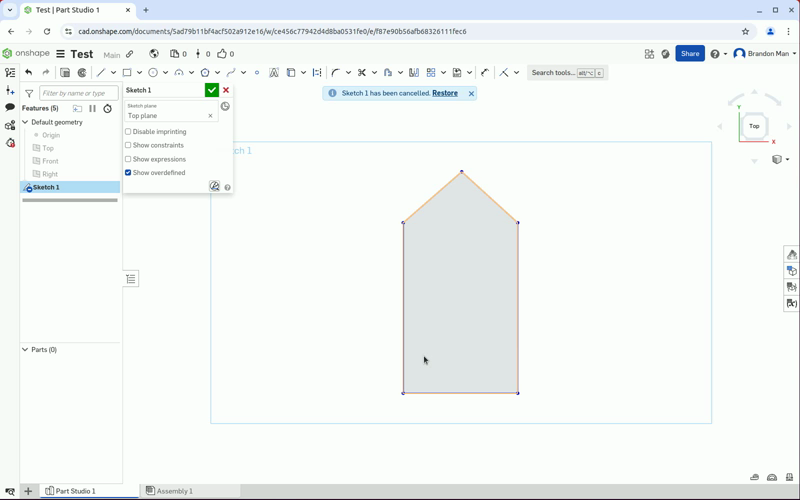
click(424, 355)
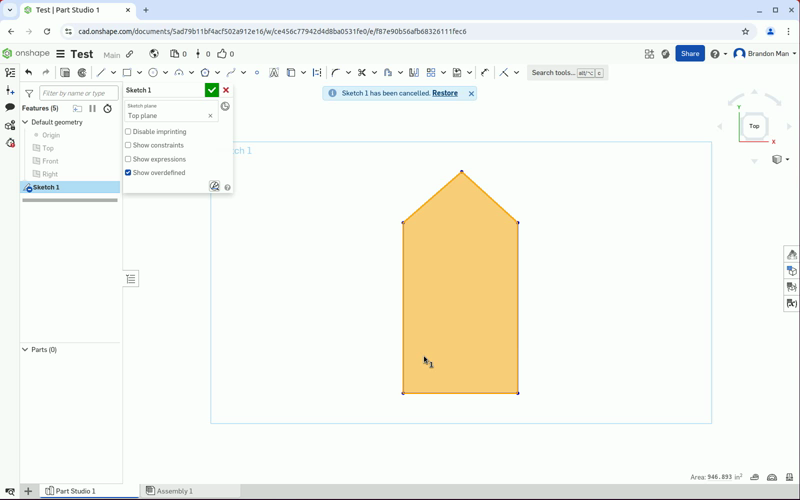
mouse_move(73, 352)
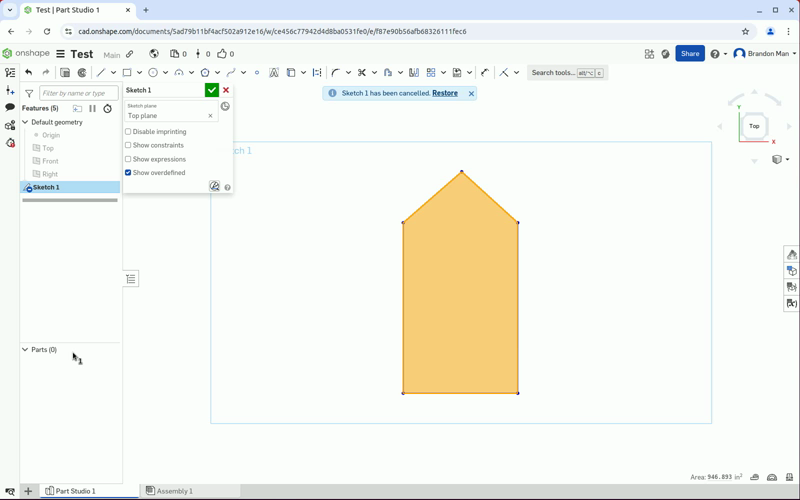
key(shift+y)
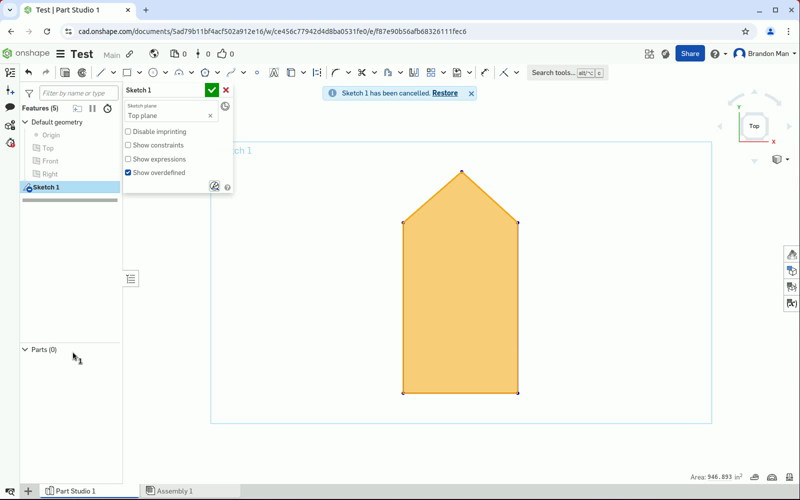
key(shift+e)
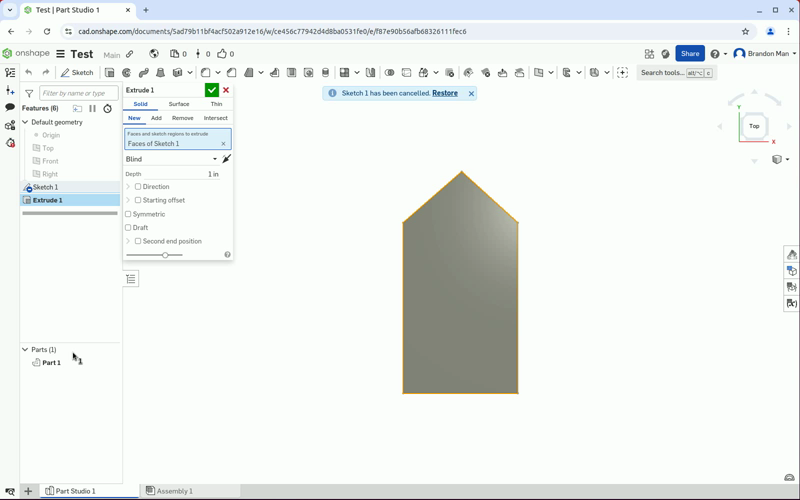
mouse_move(143, 106)
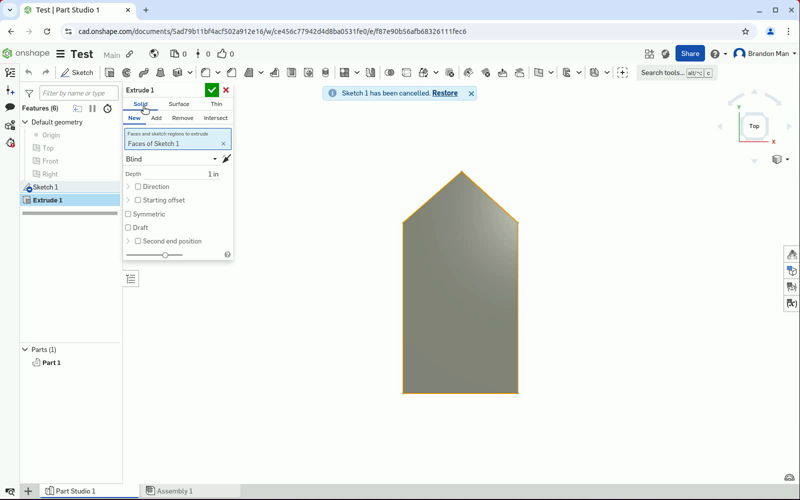
click(143, 106)
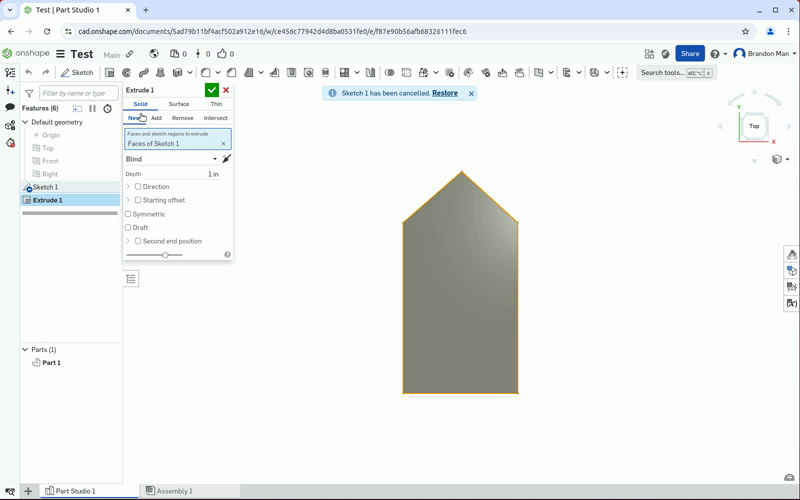
mouse_move(137, 120)
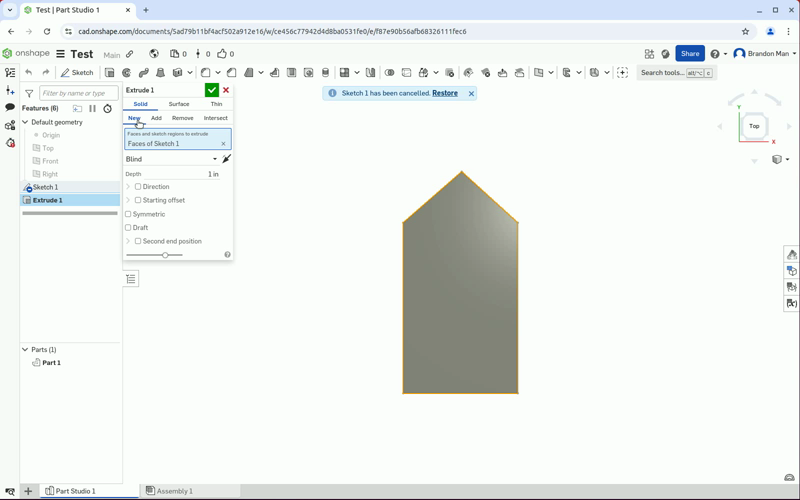
click(137, 120)
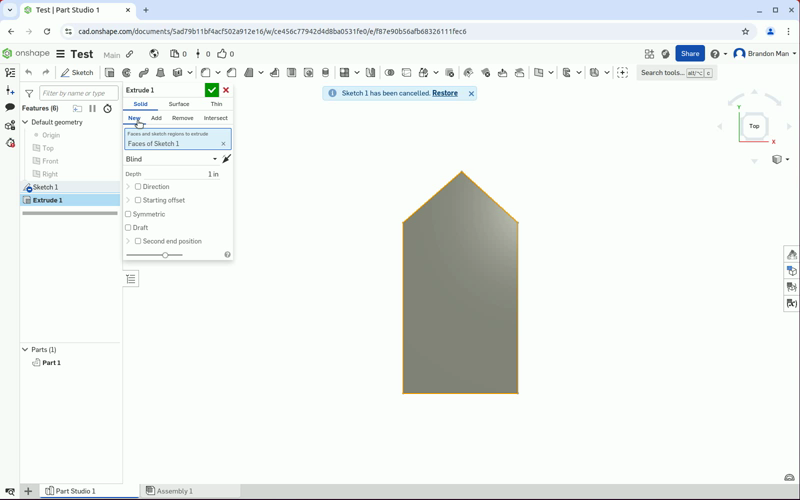
key(tab, 4)
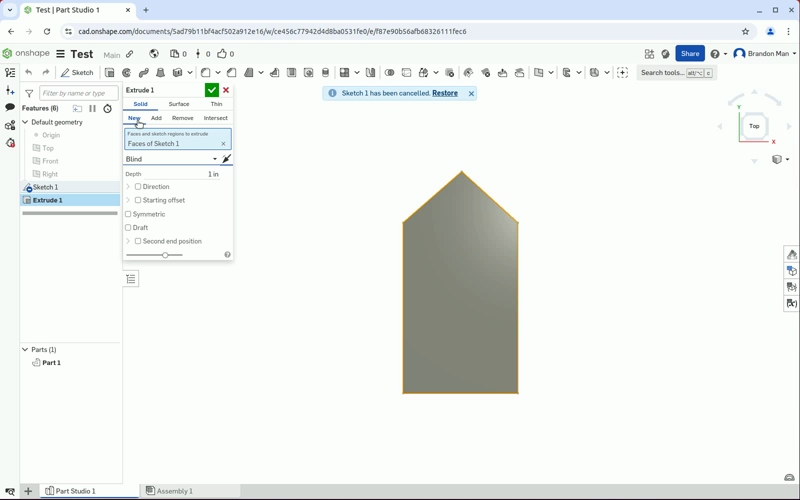
text(8.666)
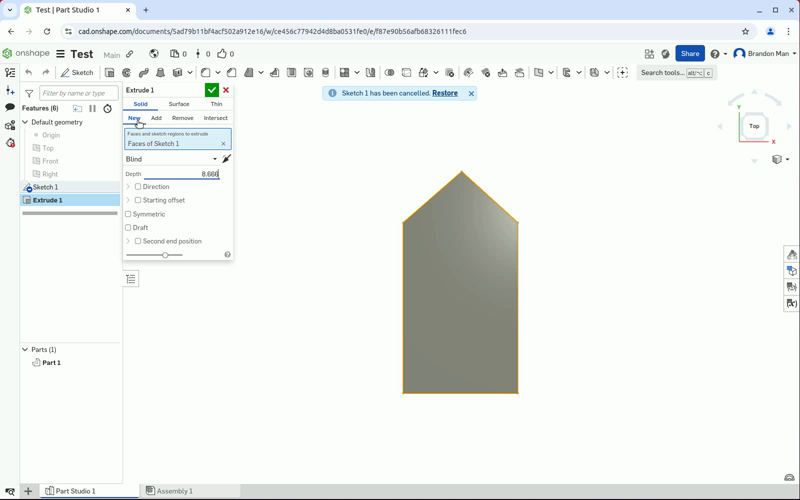
key(enter)
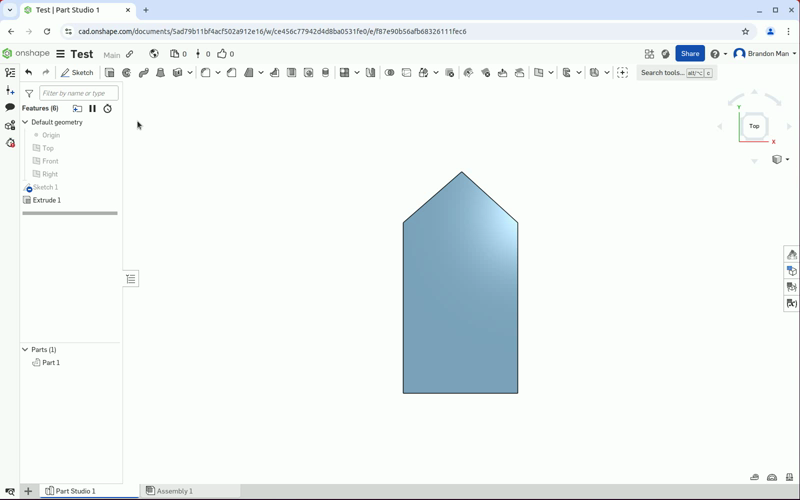
key(shift+h)
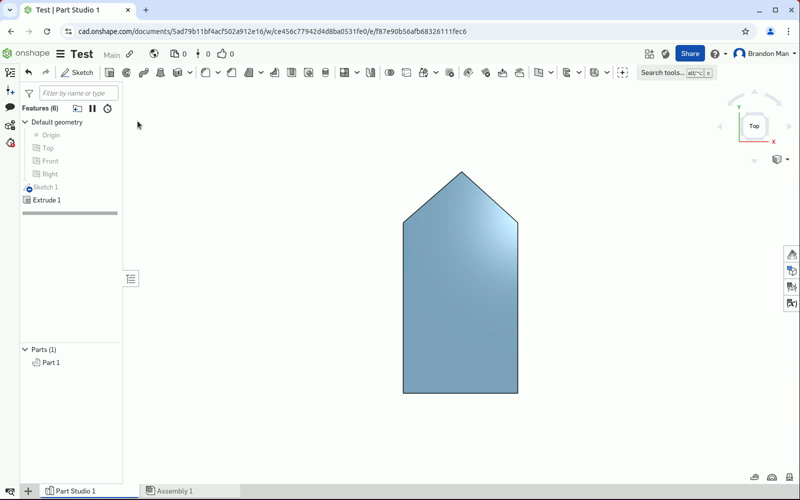
key(shift+h)
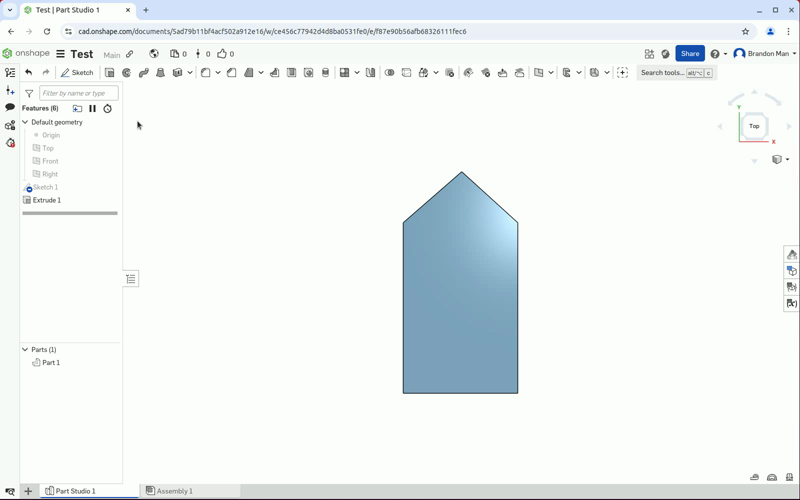
mouse_move(73, 189)
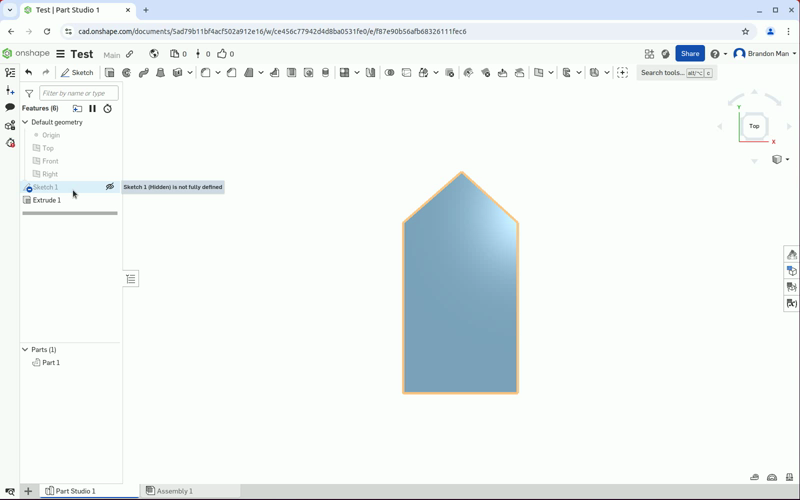
click(73, 189)
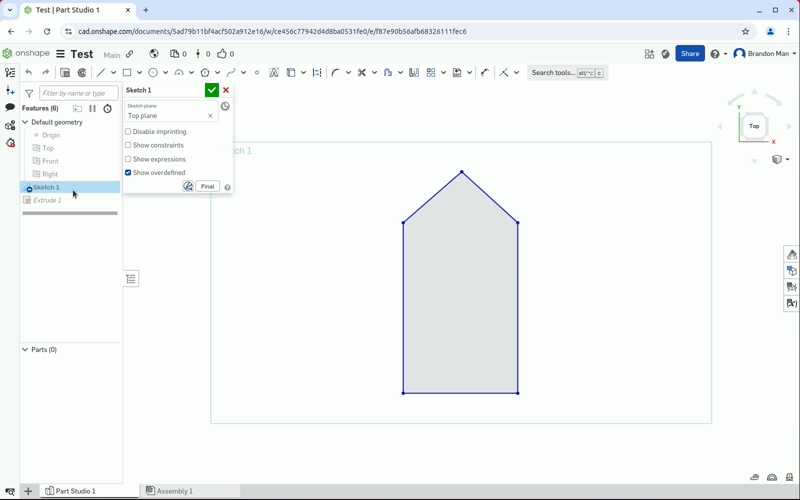
mouse_move(229, 92)
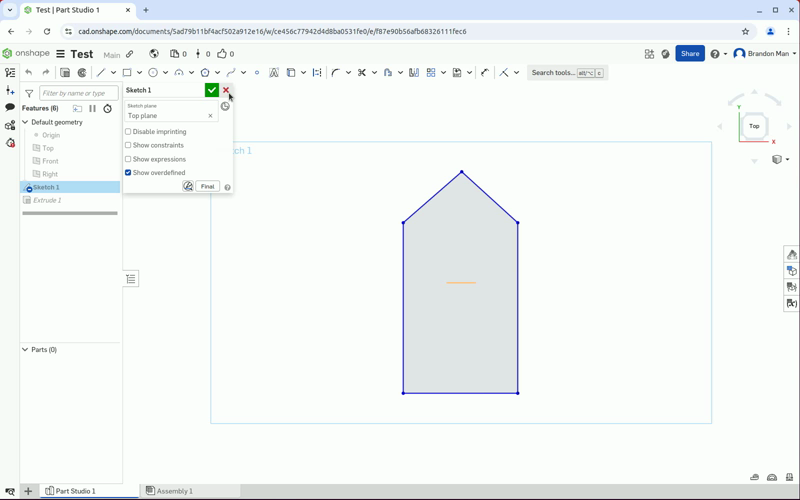
click(229, 92)
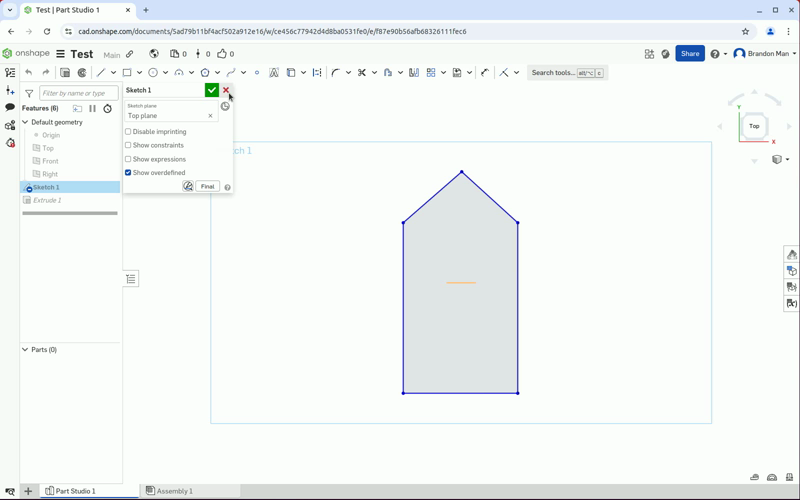
key(shift+s)
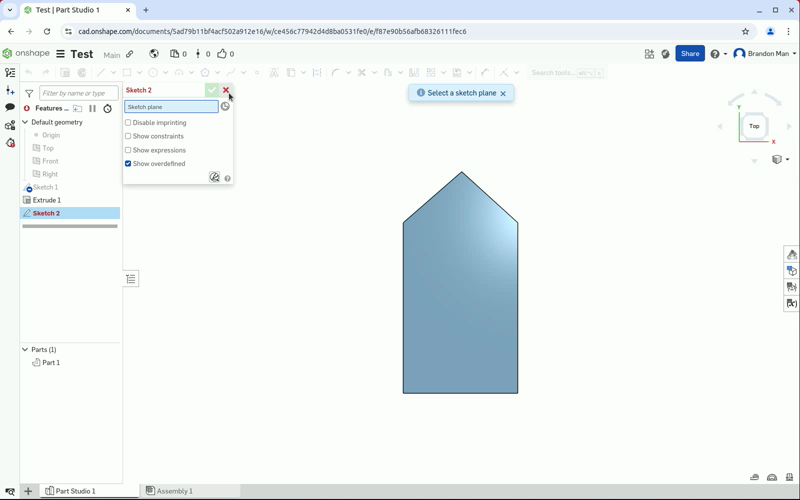
mouse_move(73, 150)
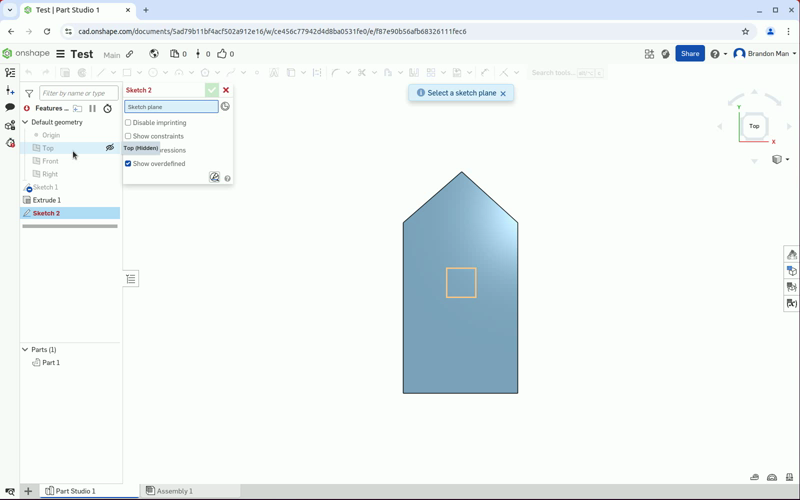
click(73, 150)
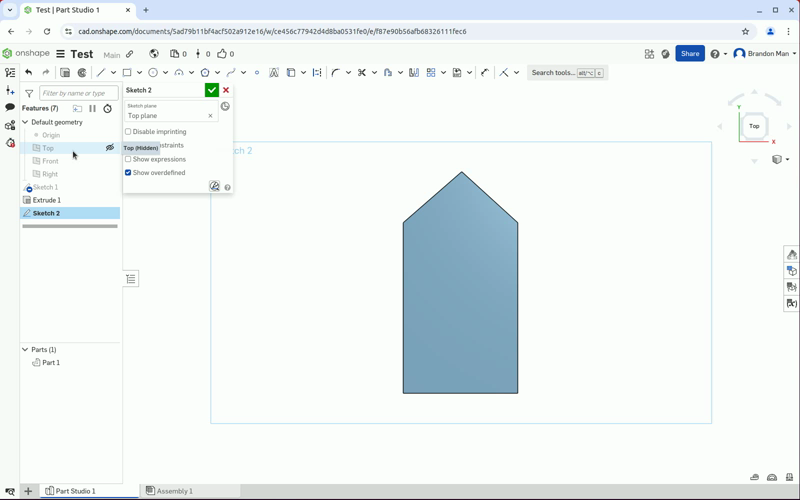
mouse_move(73, 352)
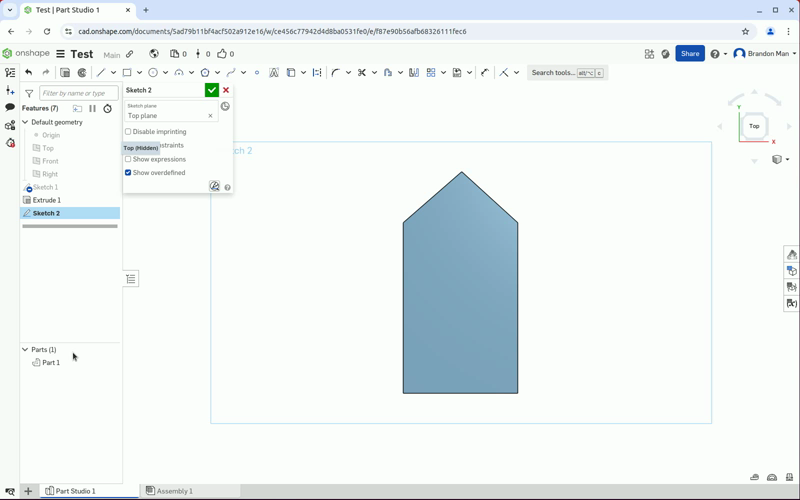
key(y)
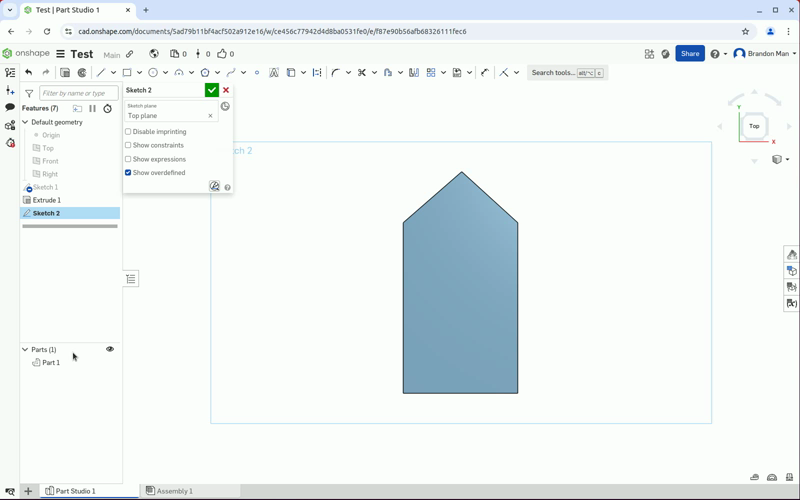
key(l)
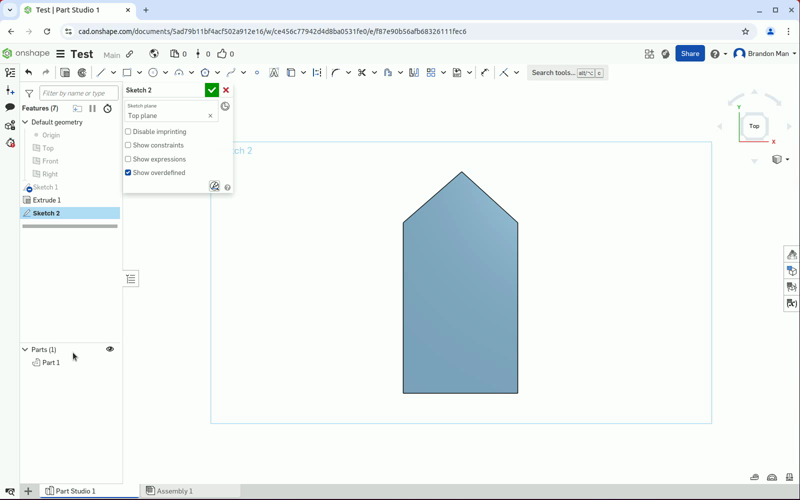
key_down(shift)
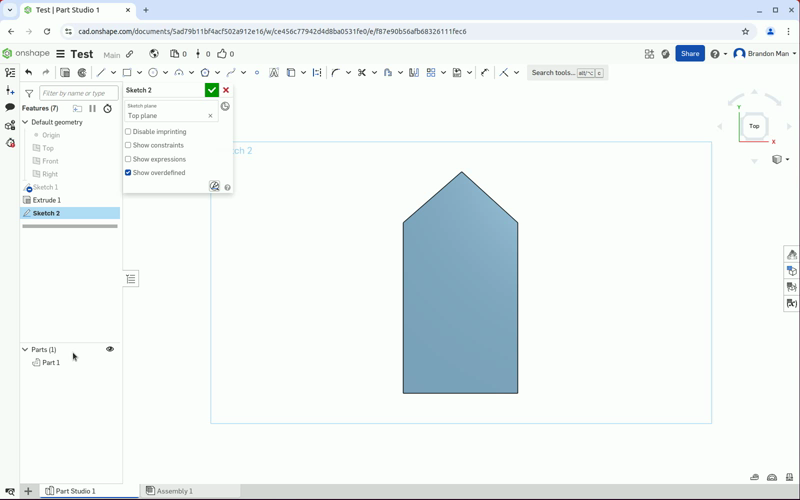
mouse_move(422, 356)
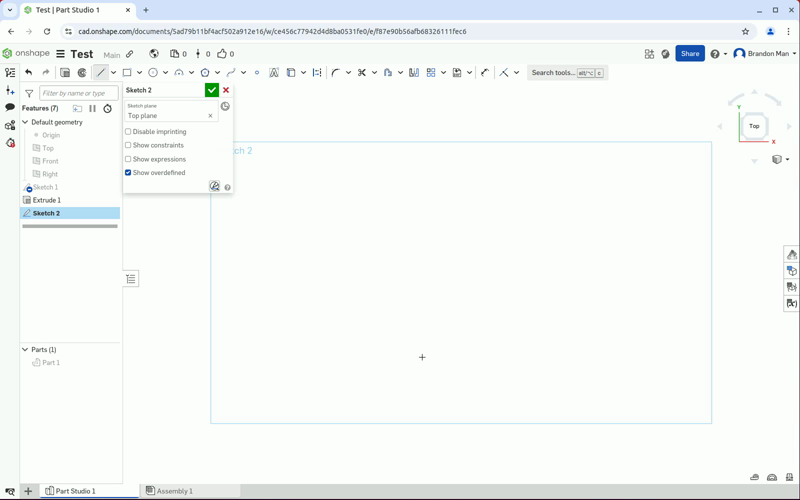
click(422, 356)
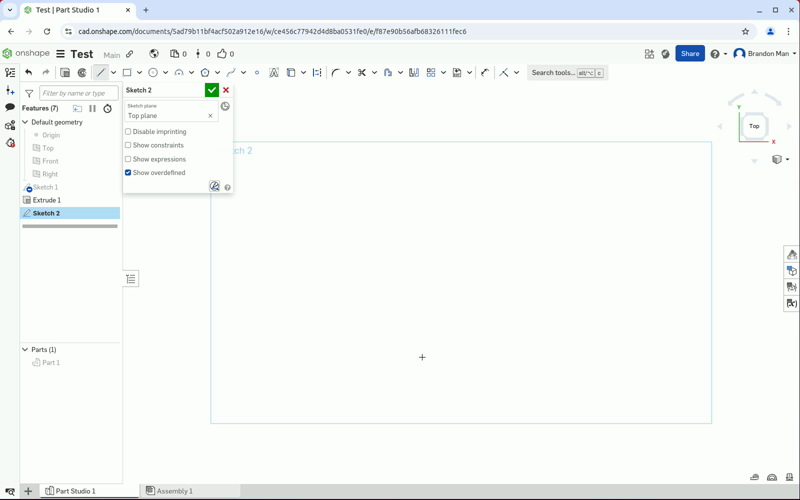
key_up(shift)
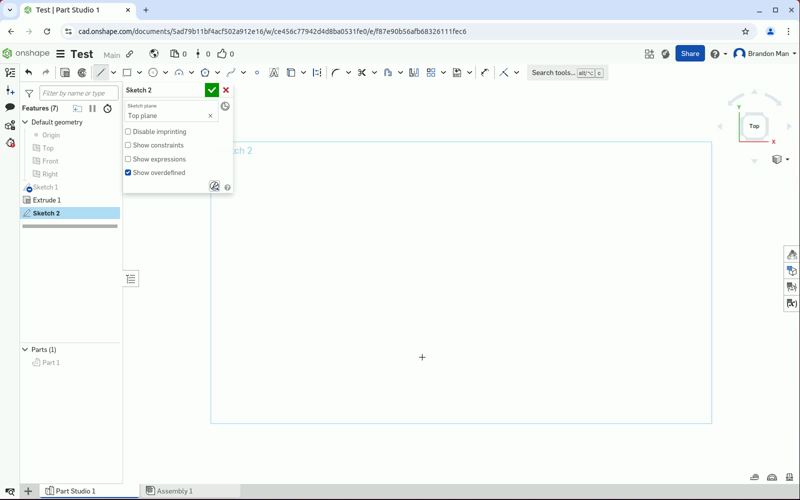
key_down(shift)
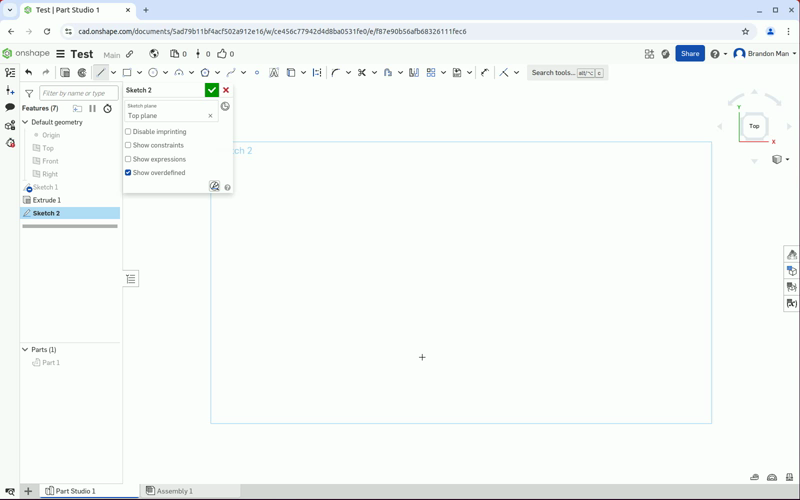
mouse_move(499, 356)
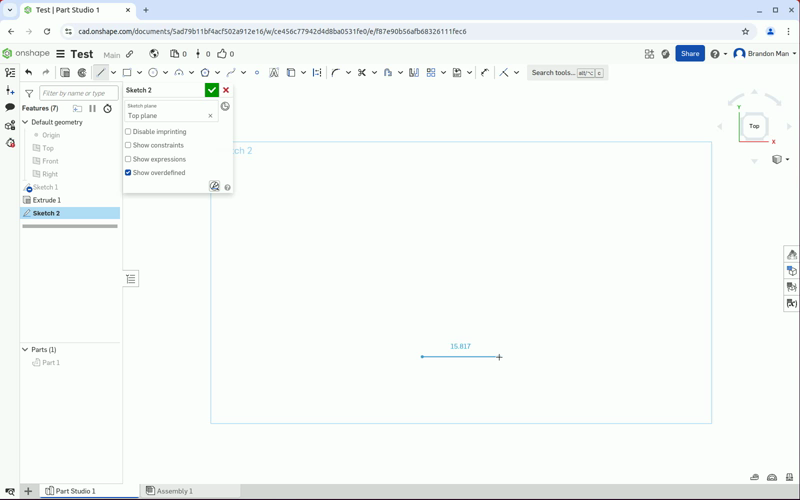
click(499, 356)
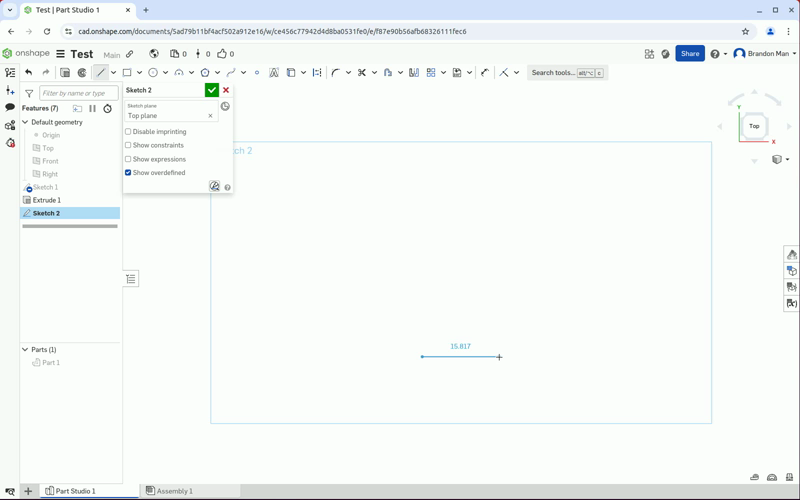
key_up(shift)
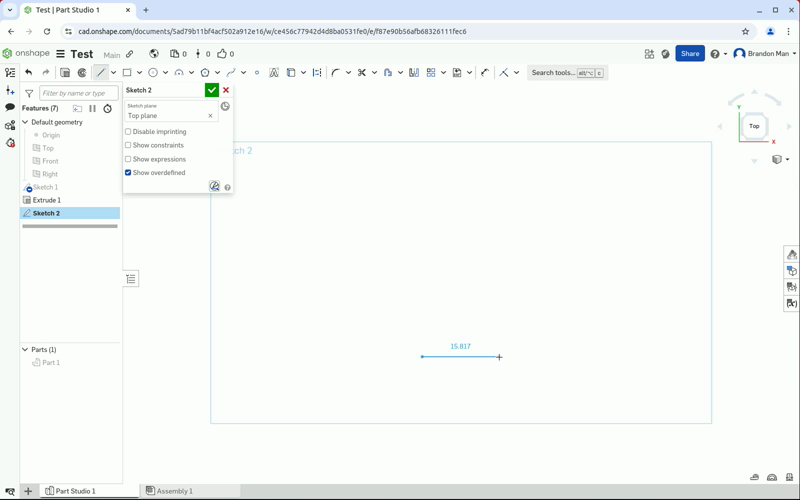
key_down(shift)
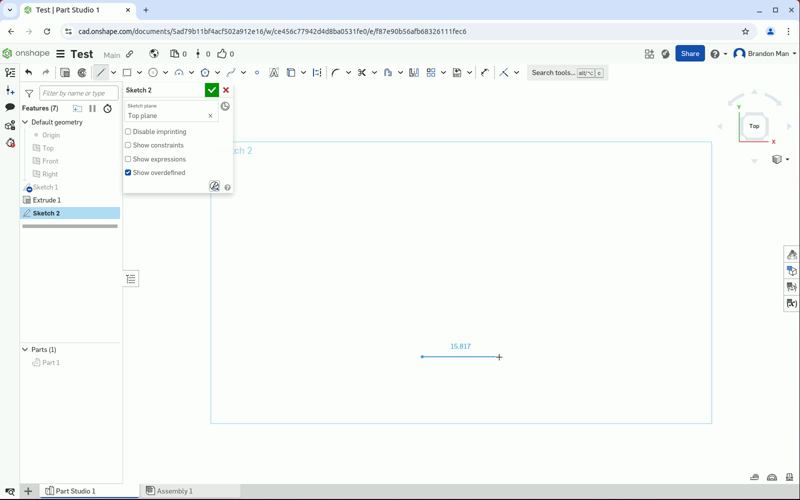
mouse_move(499, 225)
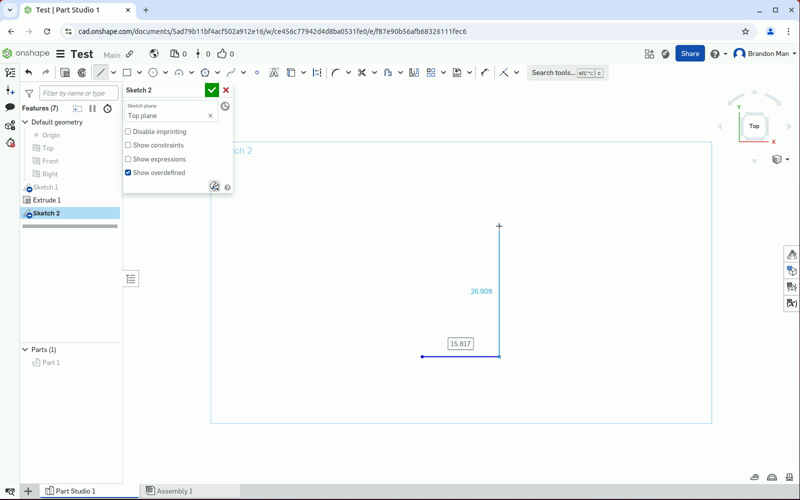
click(499, 225)
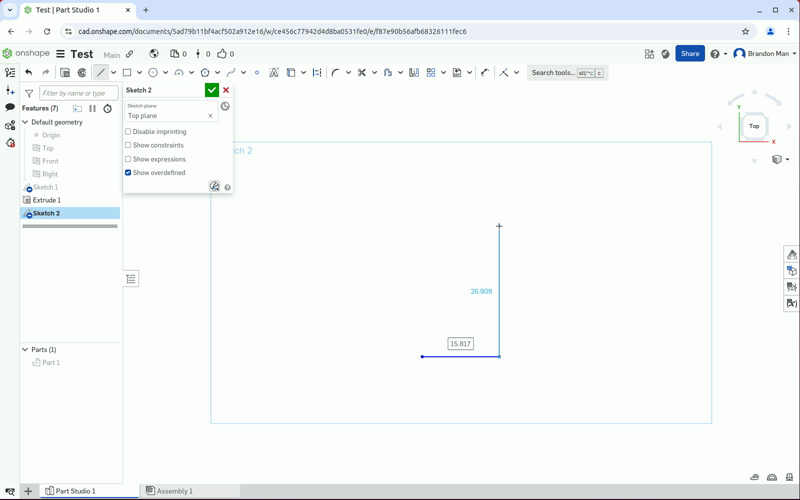
key_up(shift)
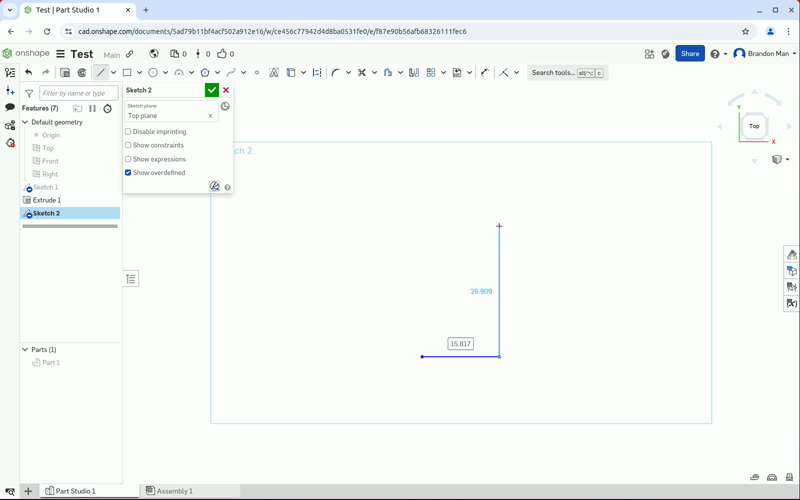
key_down(shift)
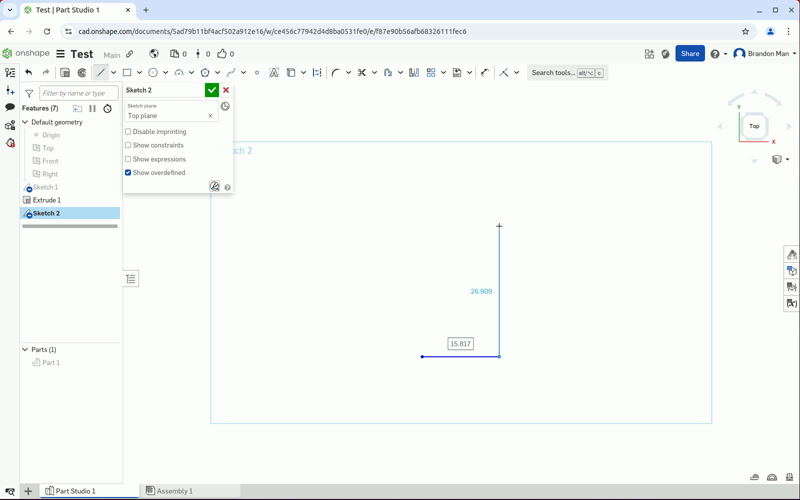
mouse_move(422, 225)
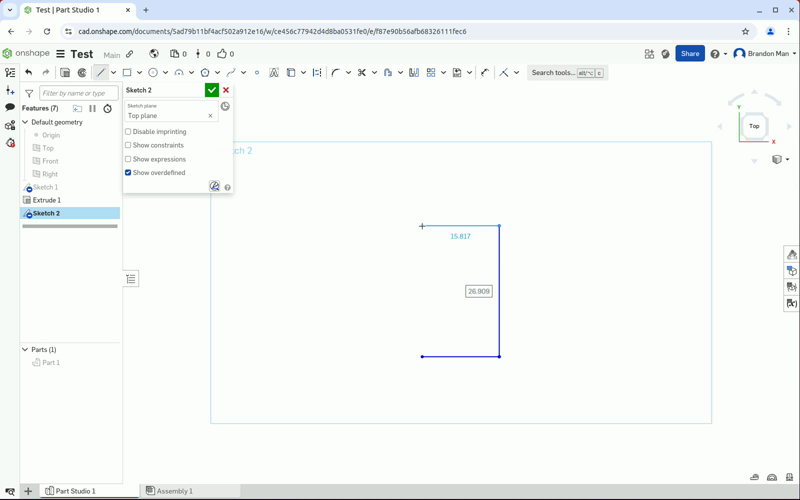
click(422, 225)
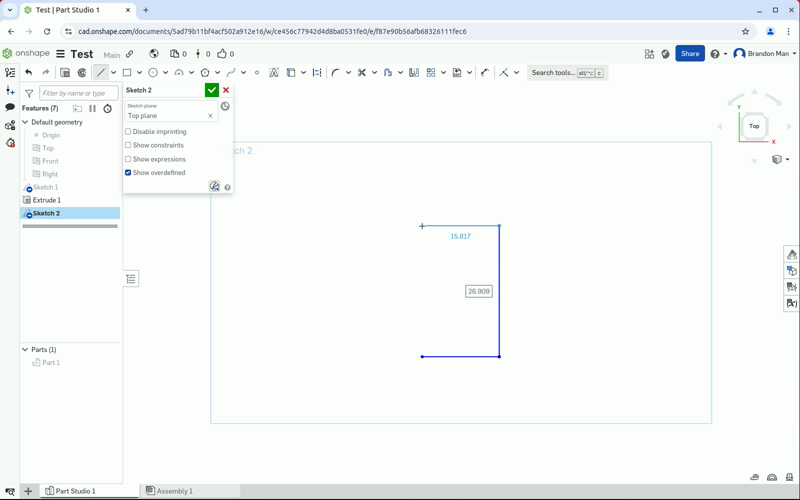
key_up(shift)
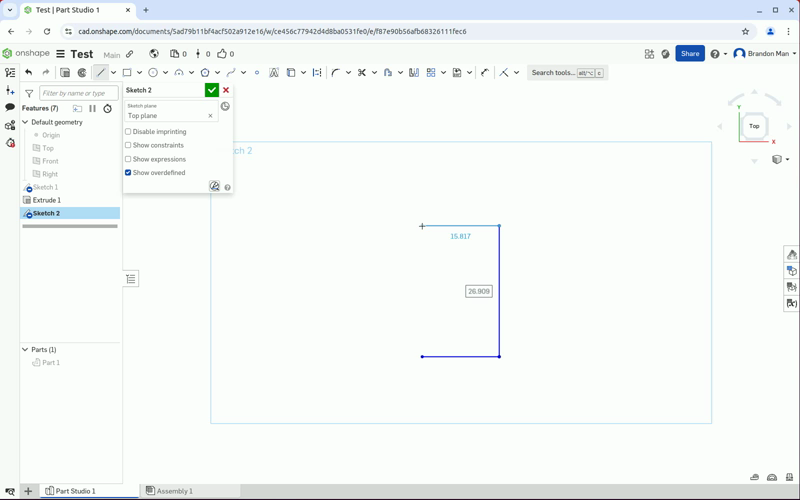
key_down(shift)
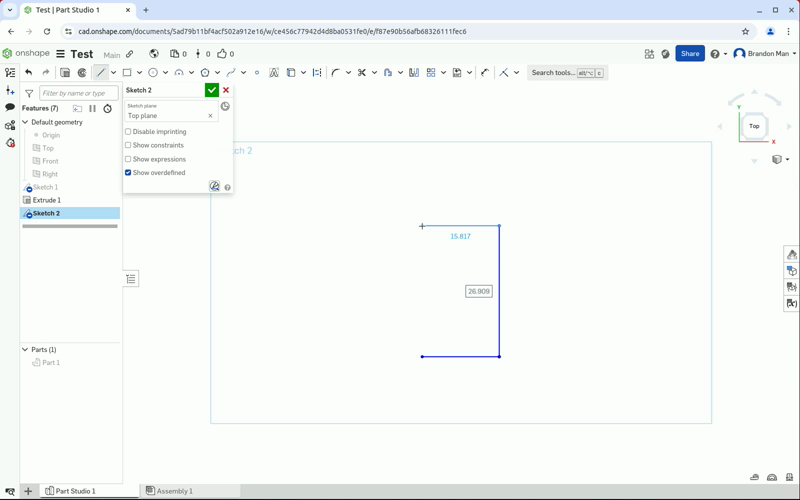
mouse_move(422, 356)
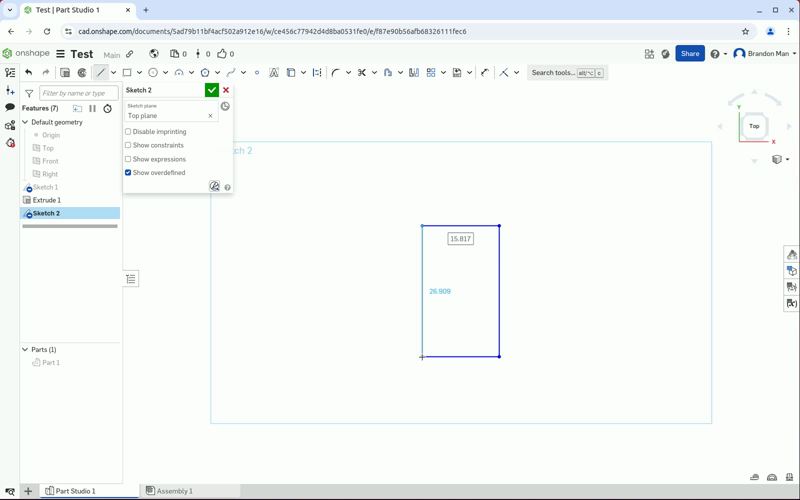
key_up(shift)
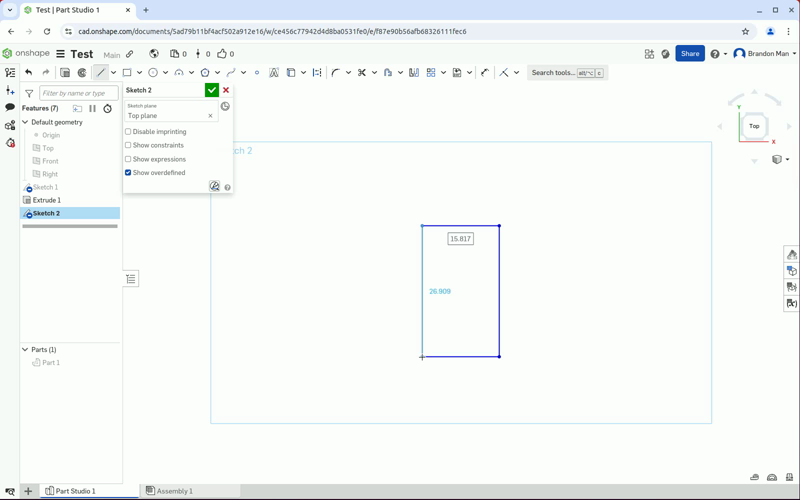
click(422, 356)
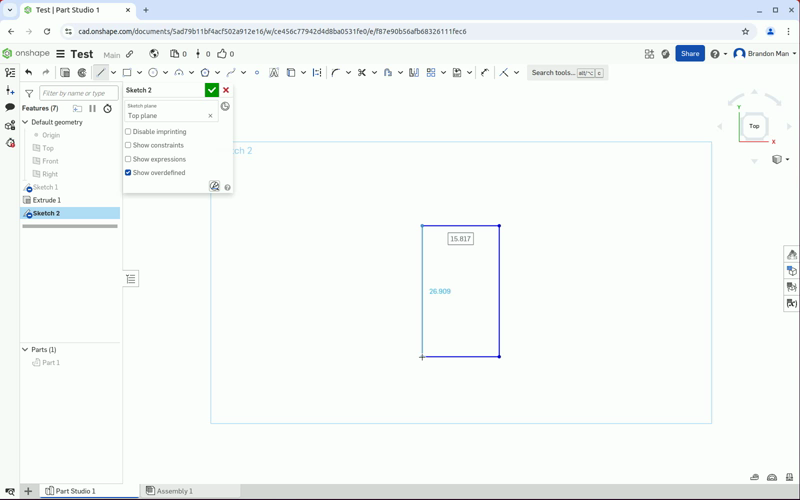
key(esc)
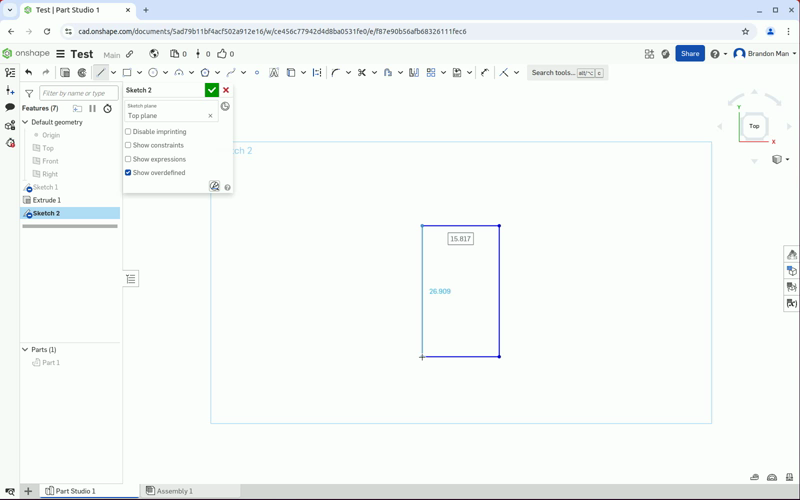
mouse_move(484, 278)
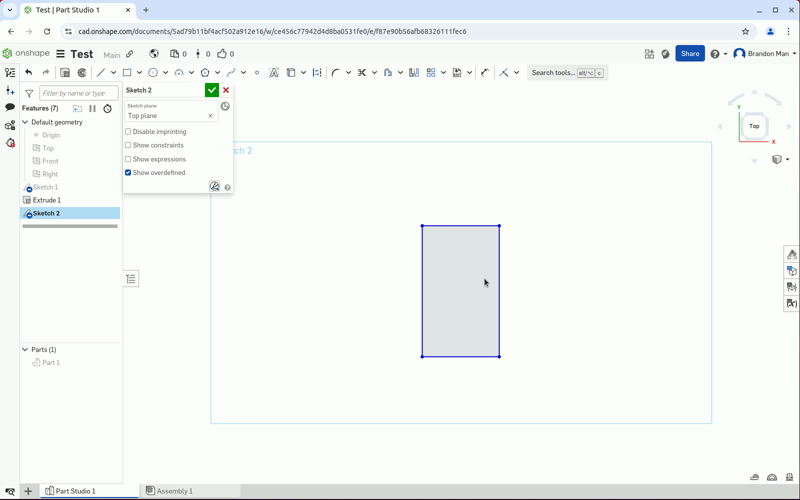
click(484, 278)
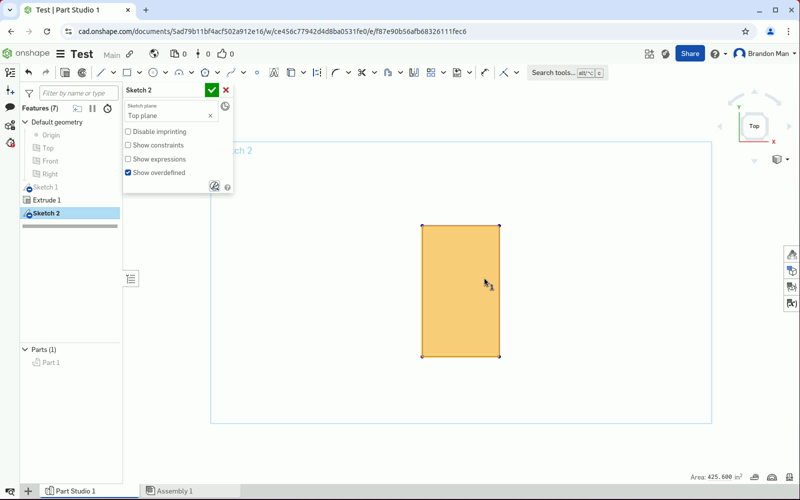
mouse_move(73, 352)
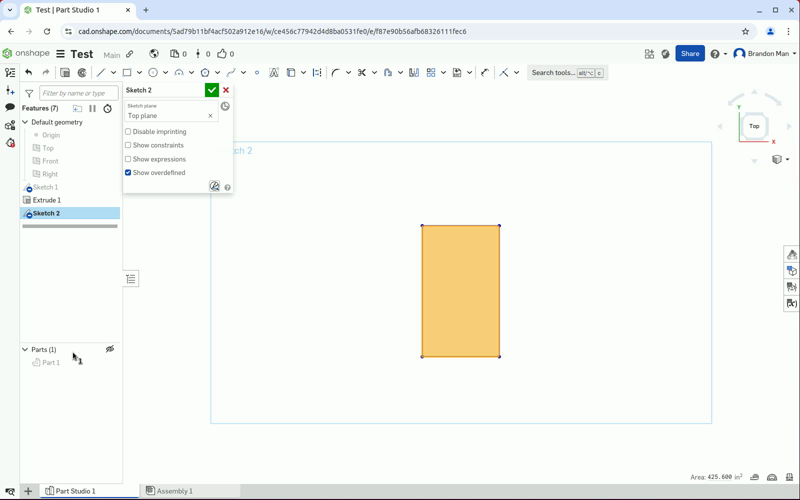
key(shift+y)
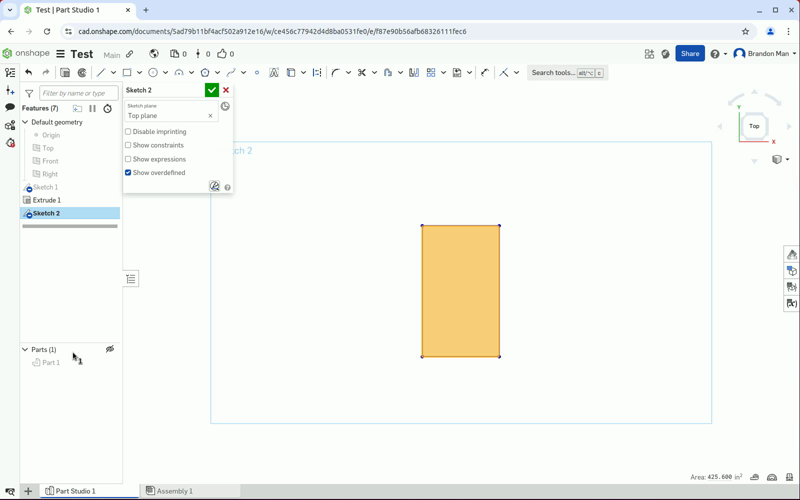
key(shift+e)
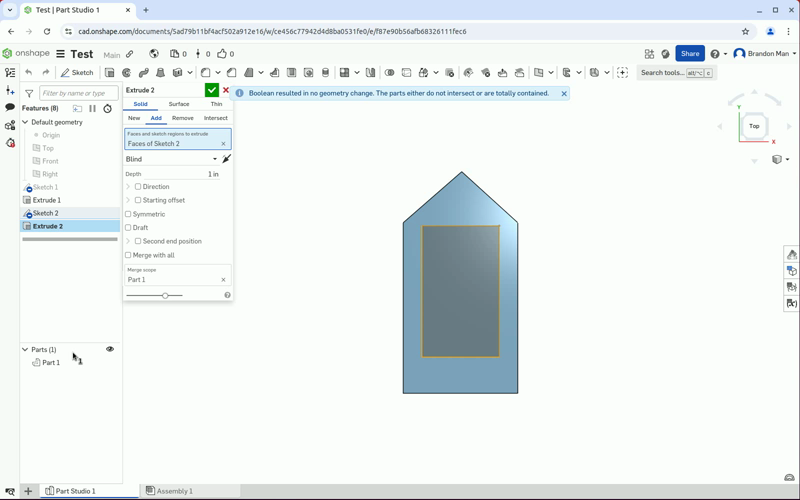
mouse_move(143, 106)
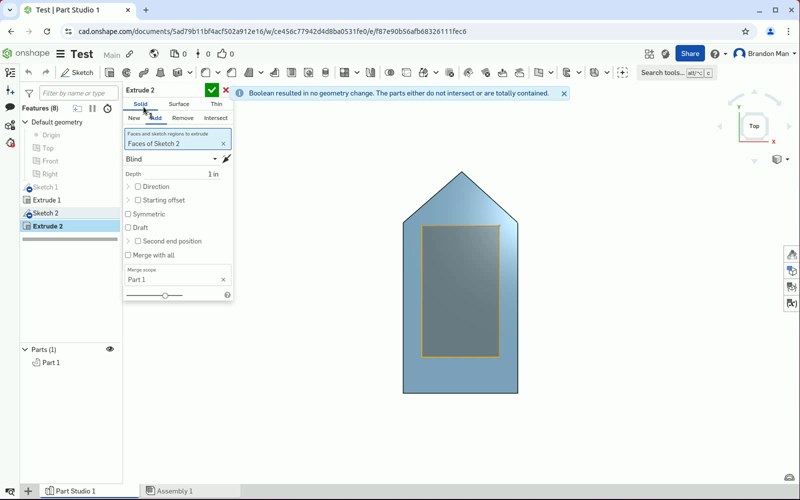
click(143, 106)
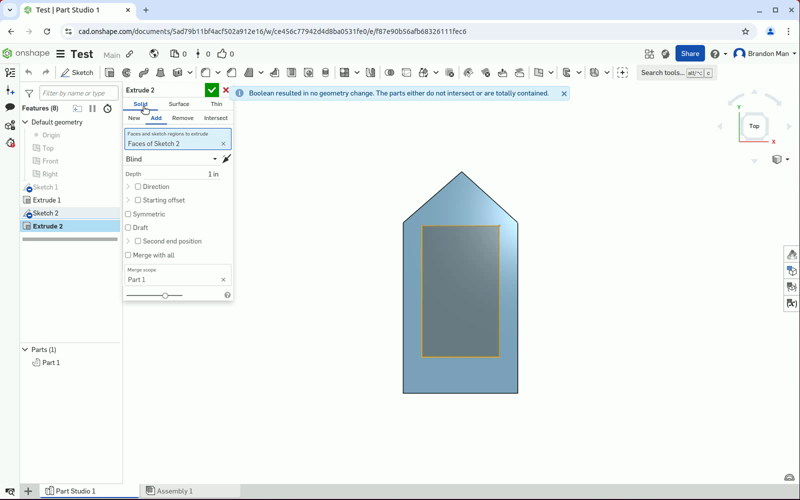
mouse_move(137, 120)
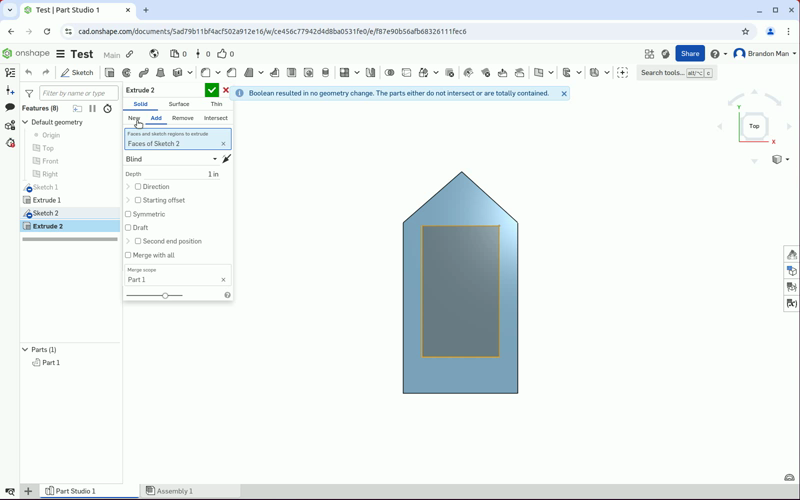
click(137, 120)
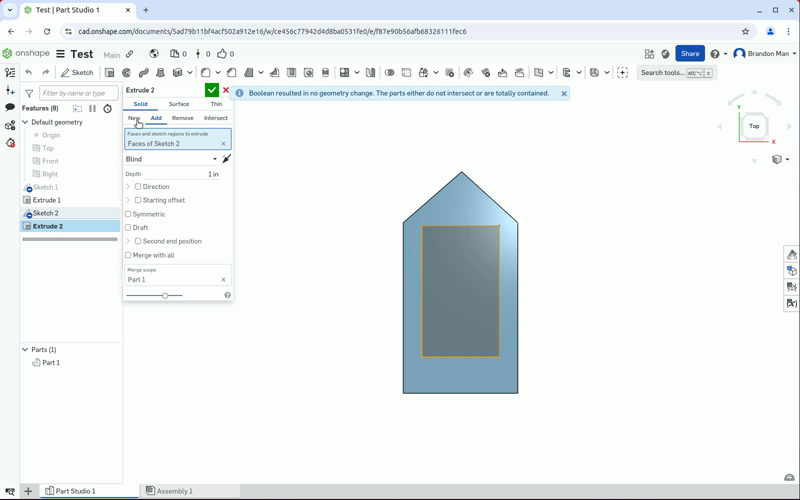
key(tab, 4)
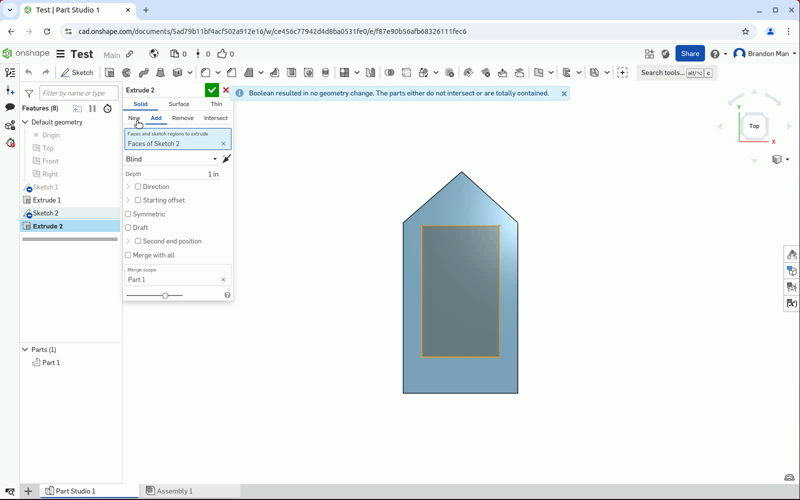
text(20.701)
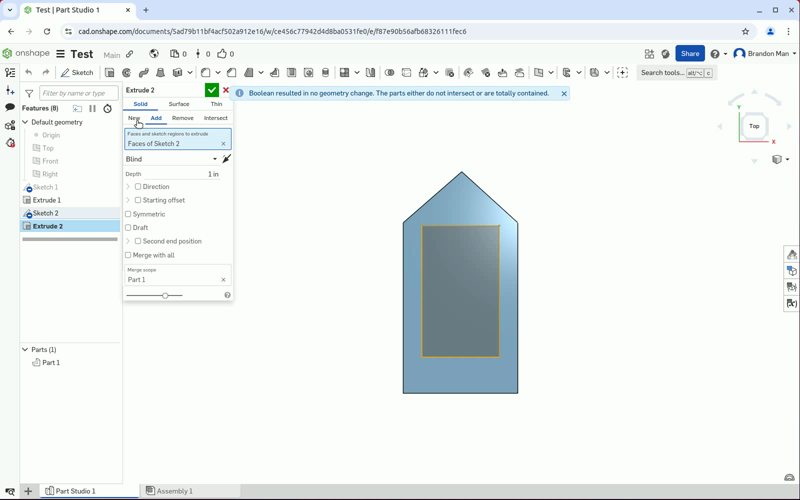
key(enter)
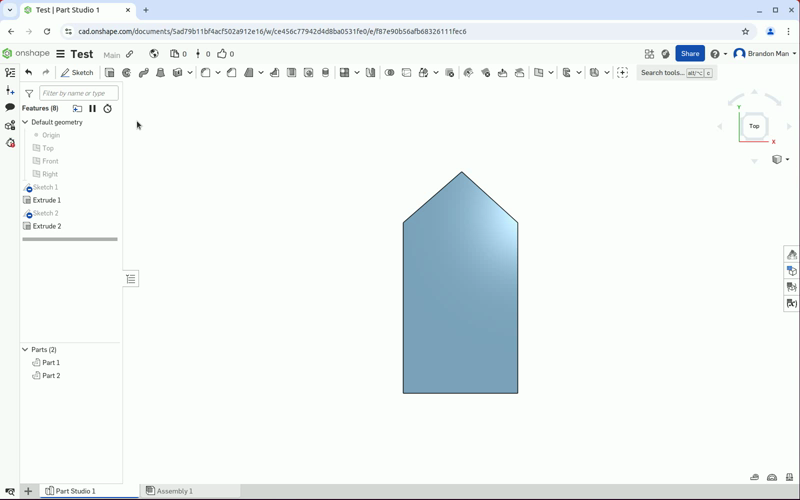
key(shift+h)
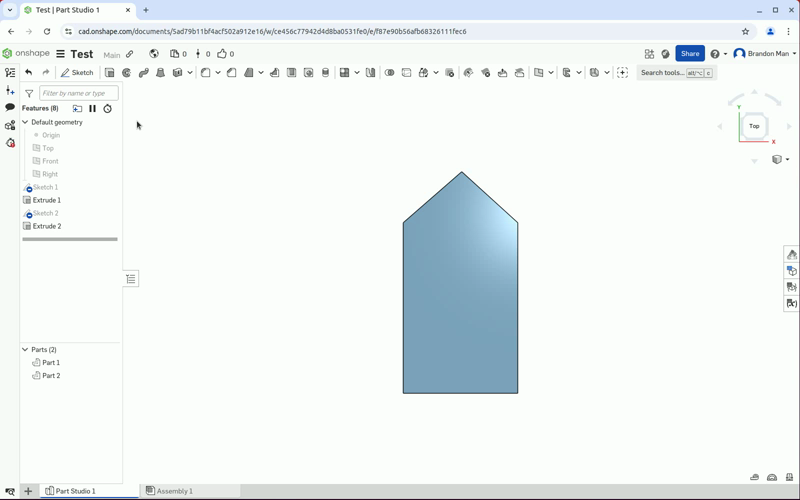
key(shift+h)
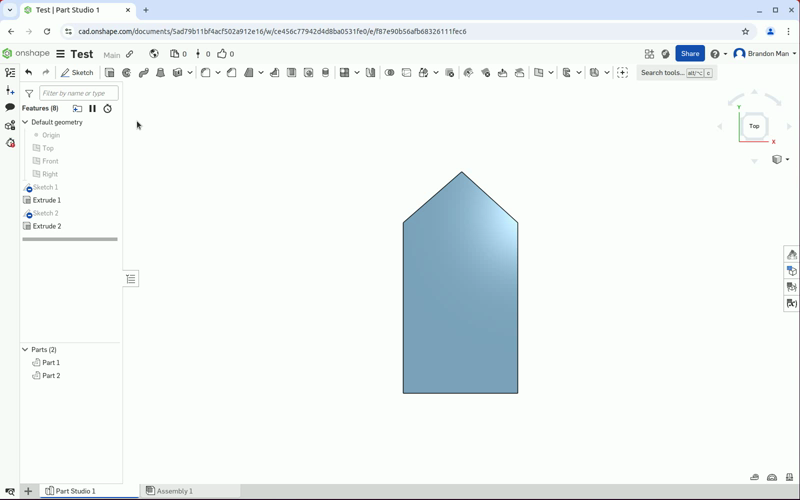
key(shift+7)
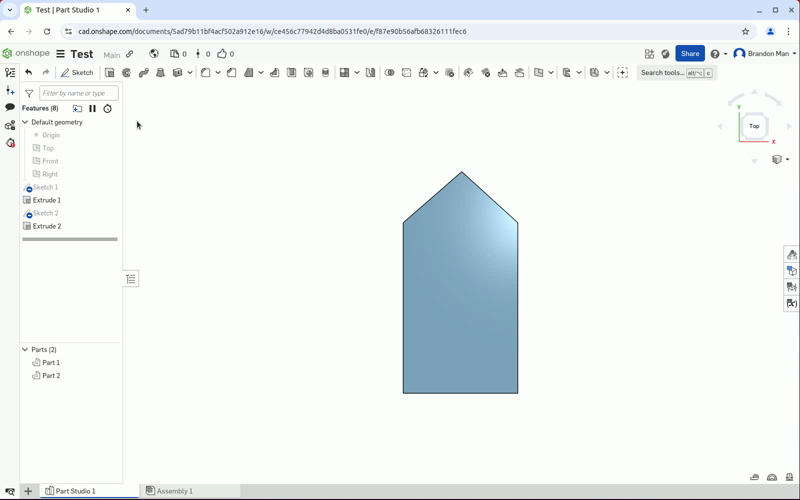
key(up, 3)
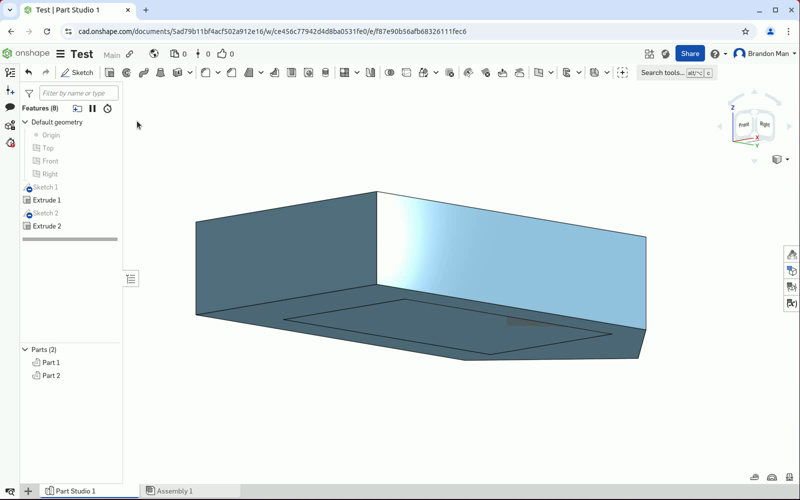
key(left, 3)
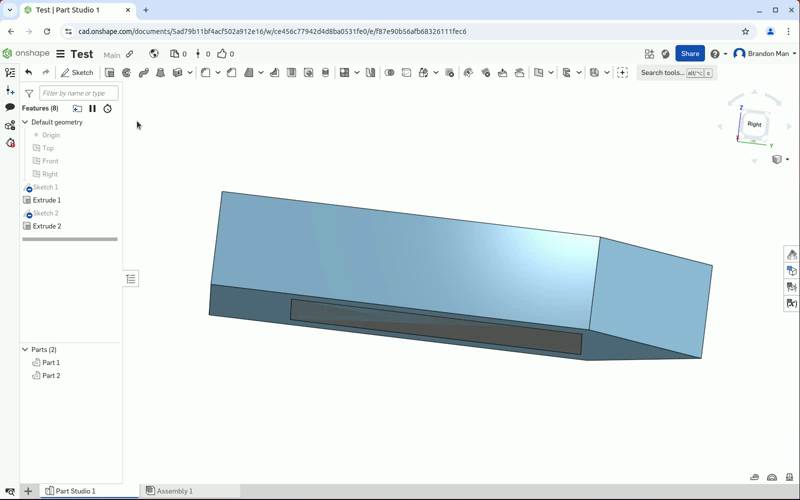
key(right, 3)
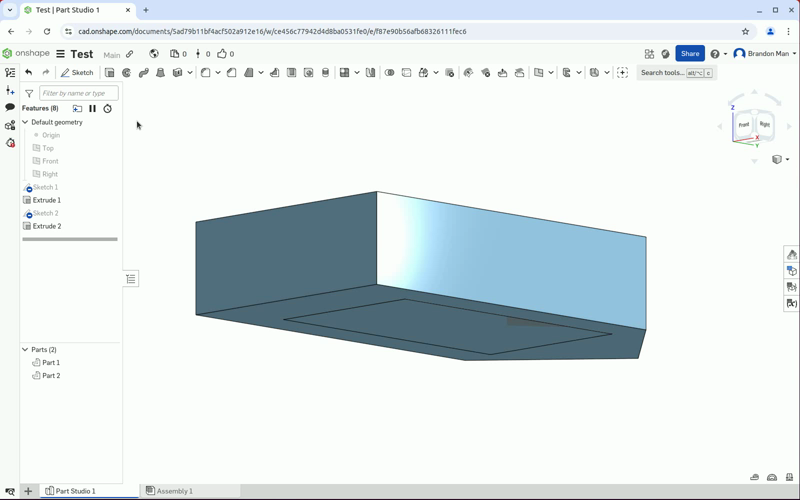
key(down, 3)
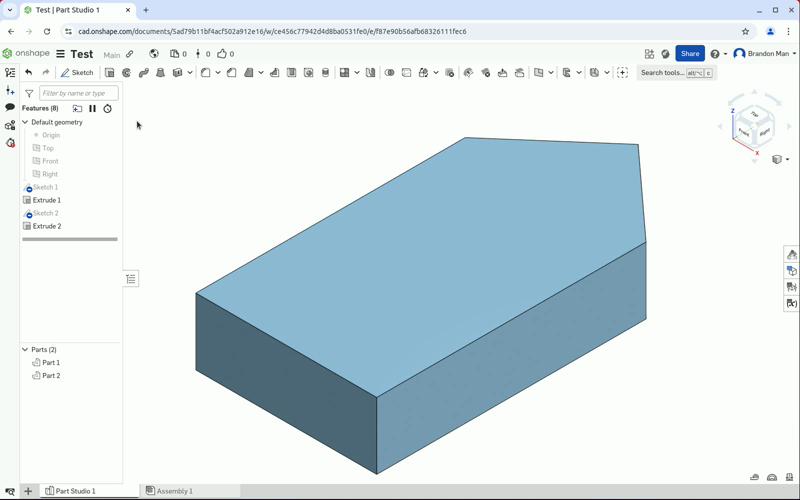
mouse_move(73, 189)
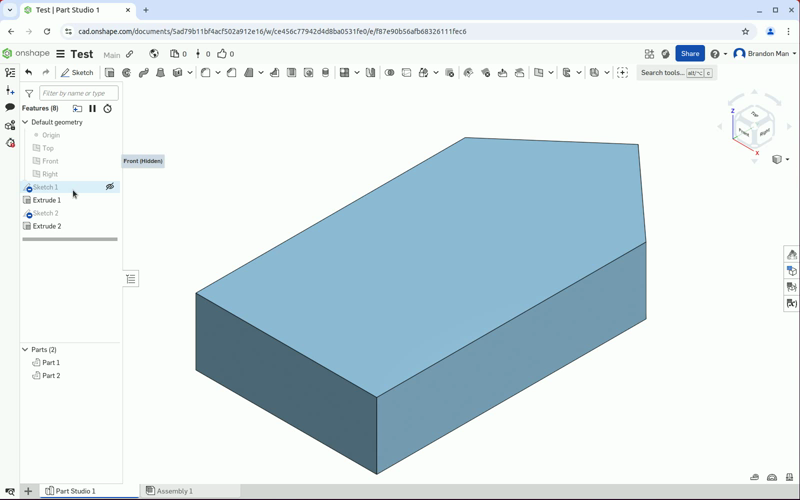
click(73, 189)